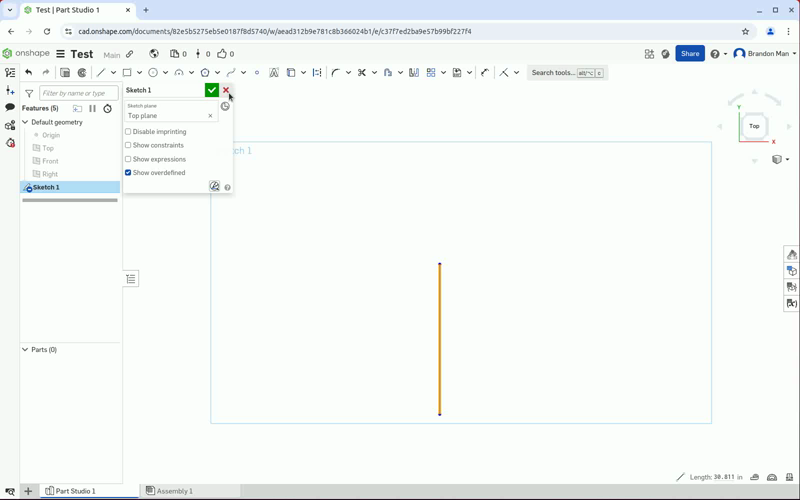
key(shift+h)
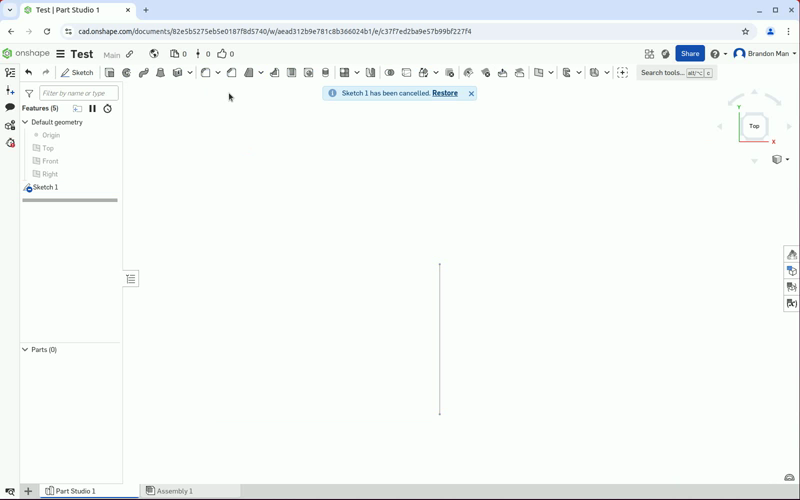
key(shift+s)
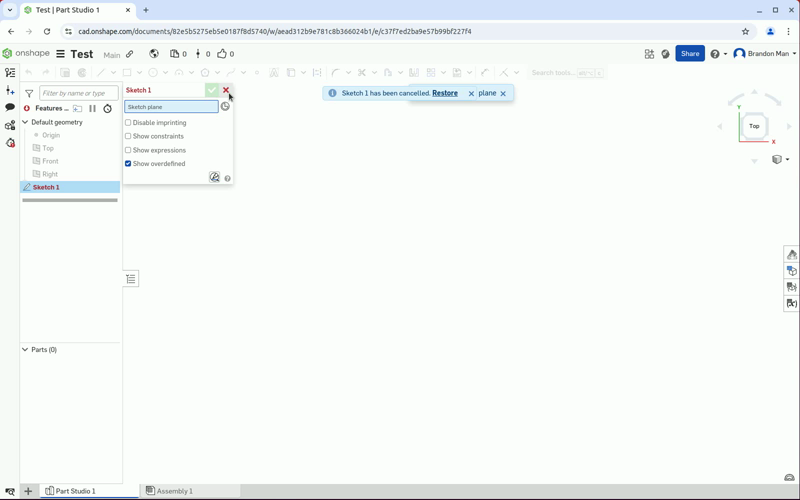
mouse_move(73, 150)
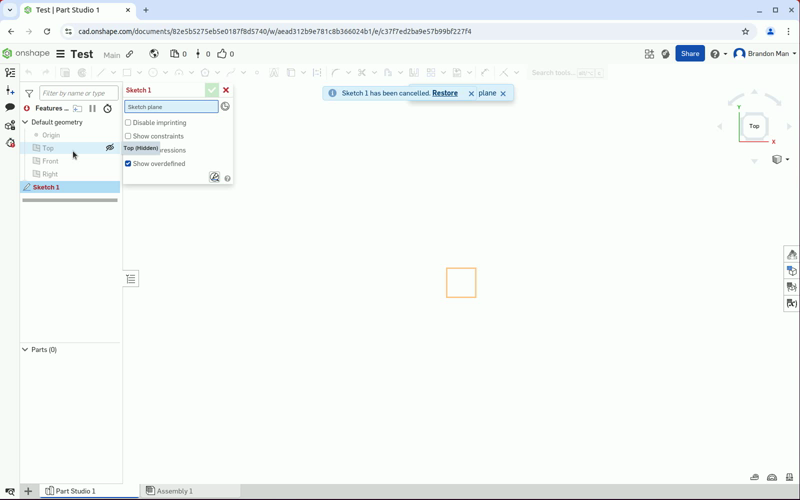
click(73, 150)
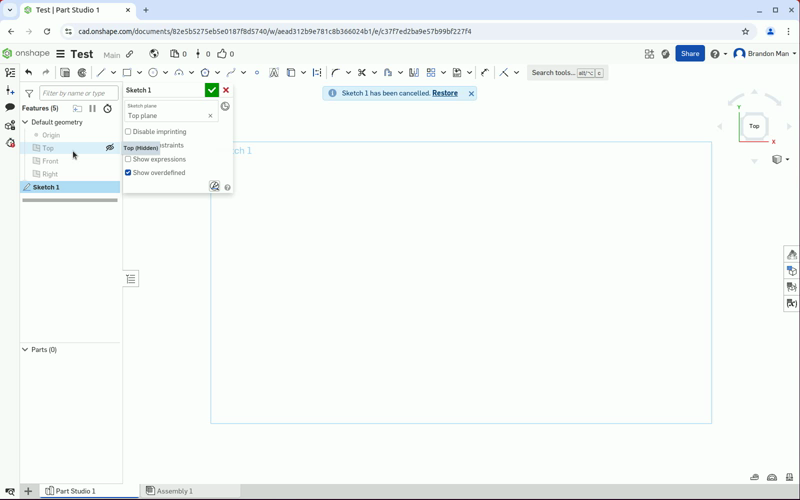
mouse_move(73, 352)
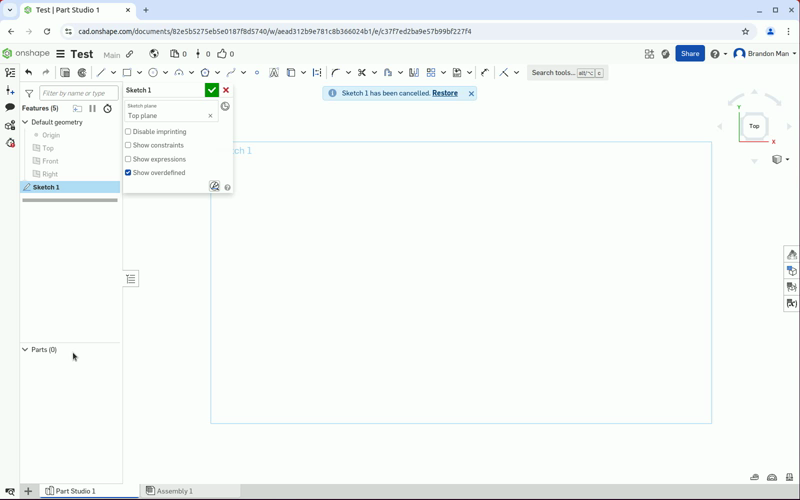
key(y)
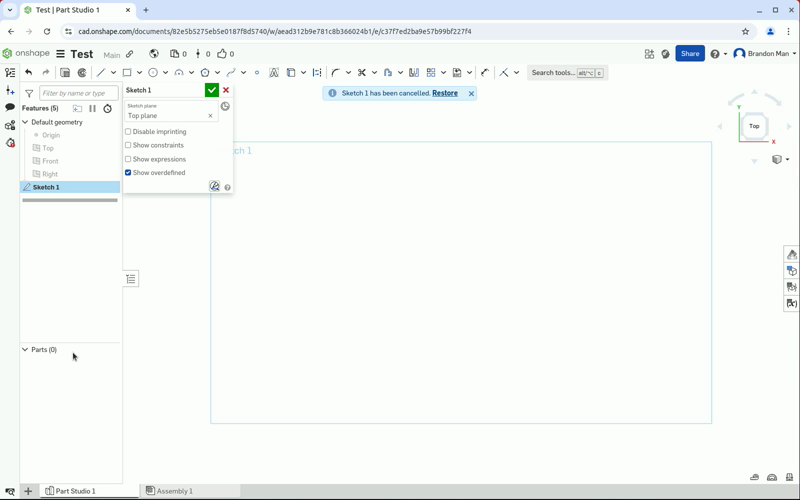
key(l)
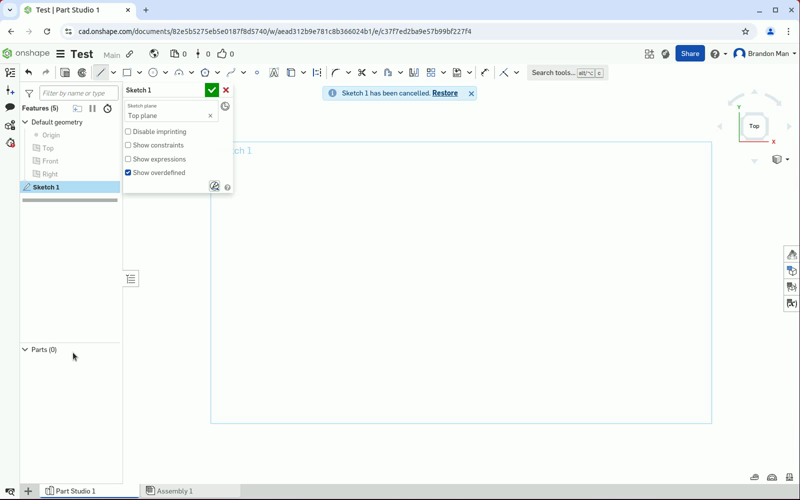
key_down(shift)
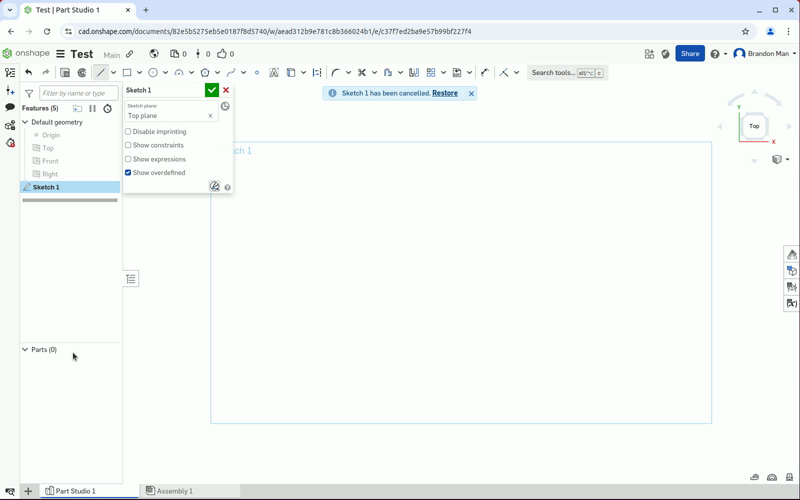
mouse_move(460, 282)
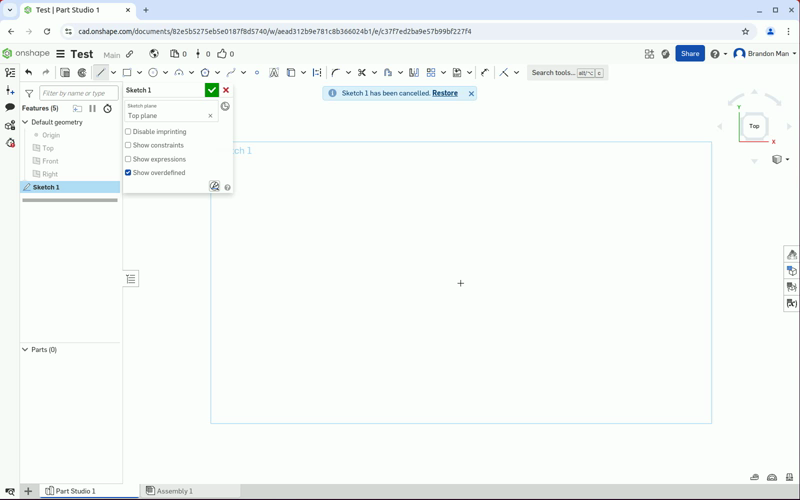
click(460, 282)
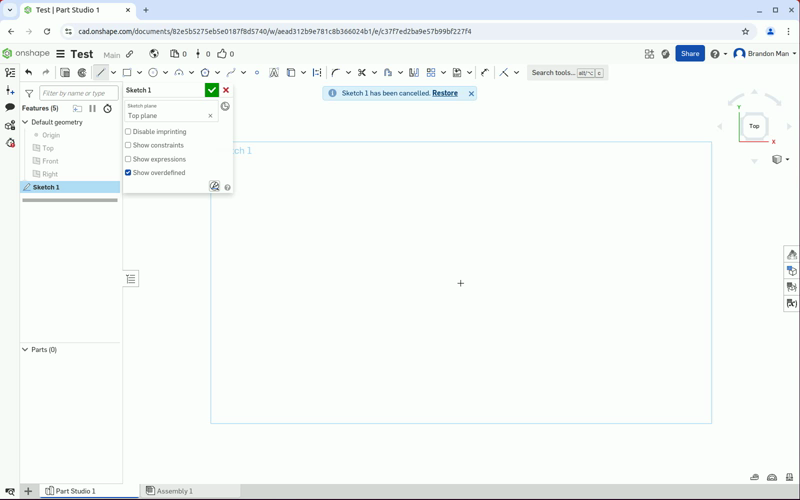
key_up(shift)
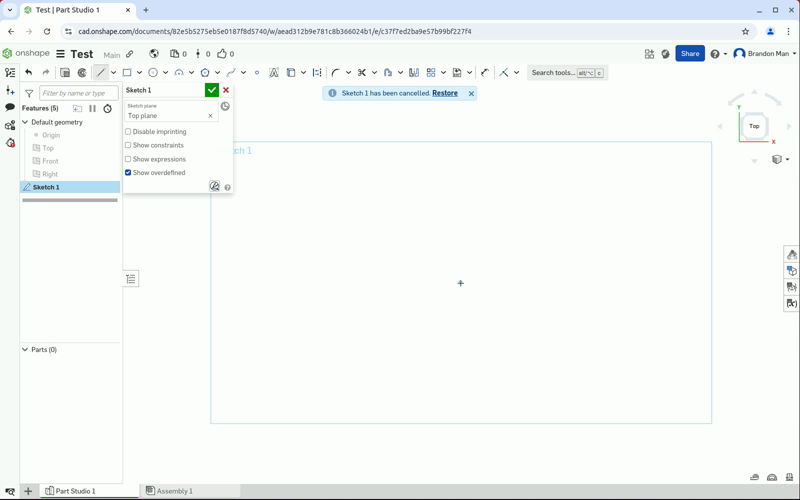
key_down(shift)
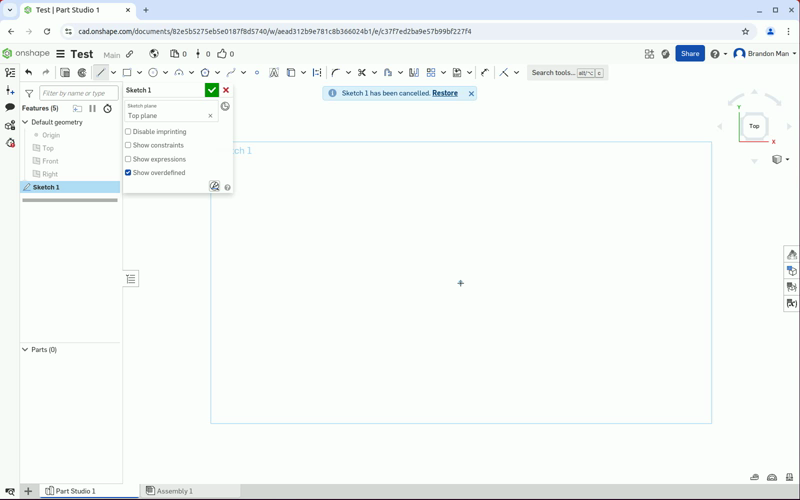
mouse_move(573, 282)
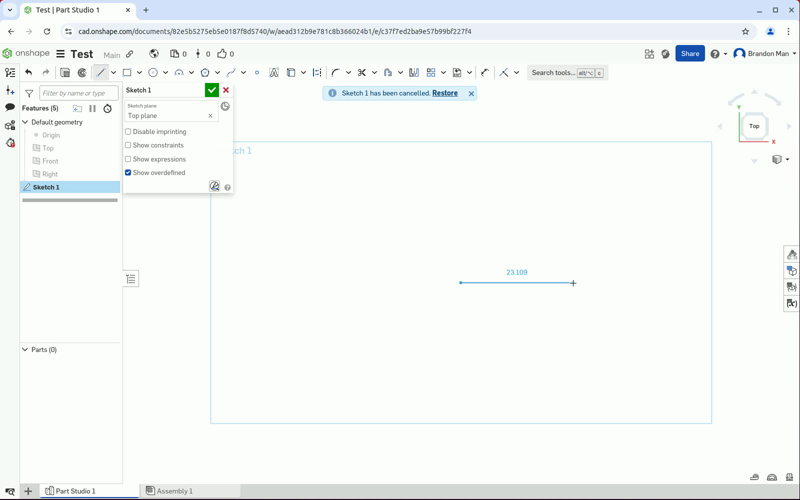
click(573, 282)
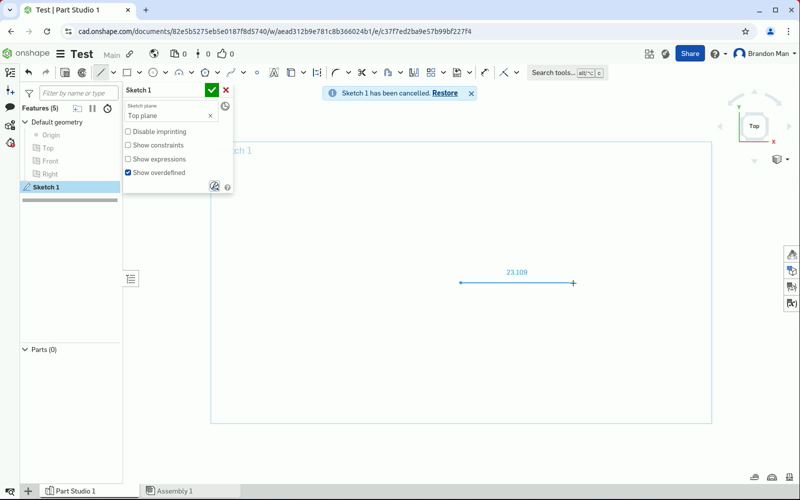
key_up(shift)
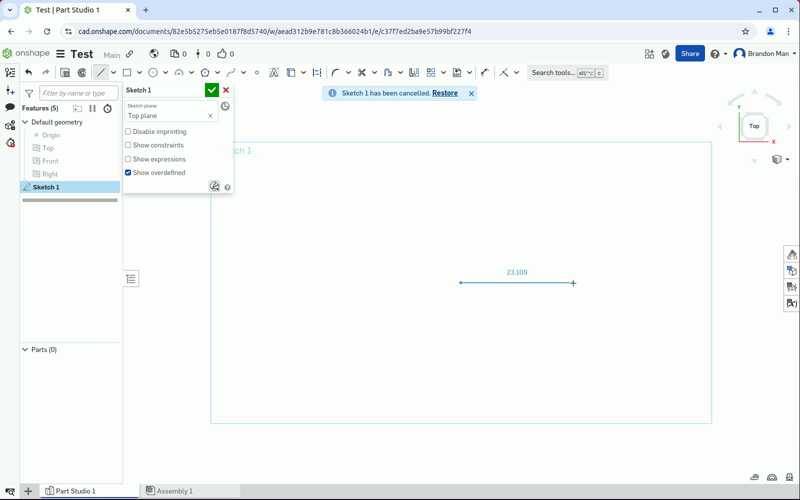
key_down(shift)
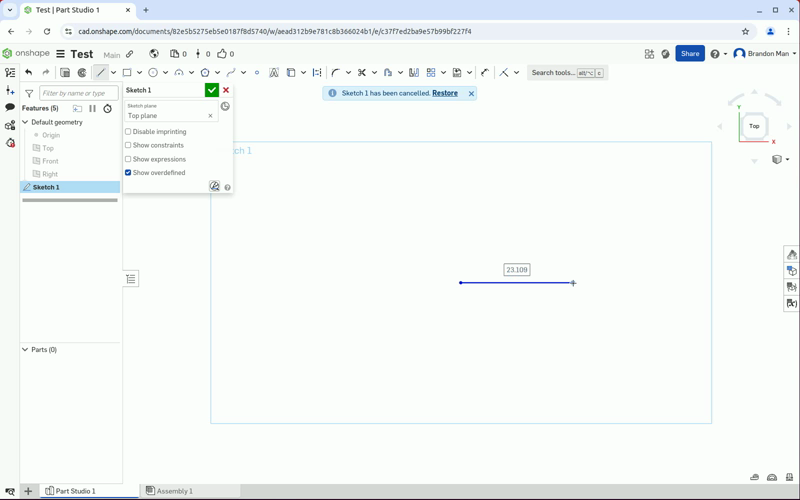
mouse_move(573, 170)
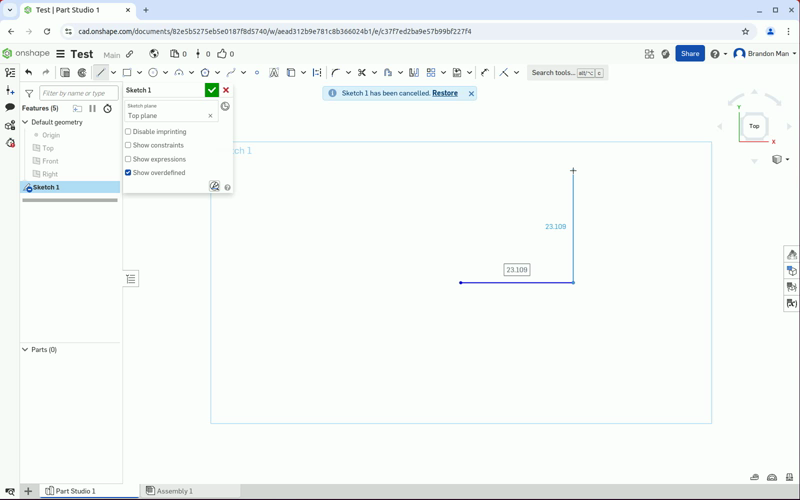
click(573, 170)
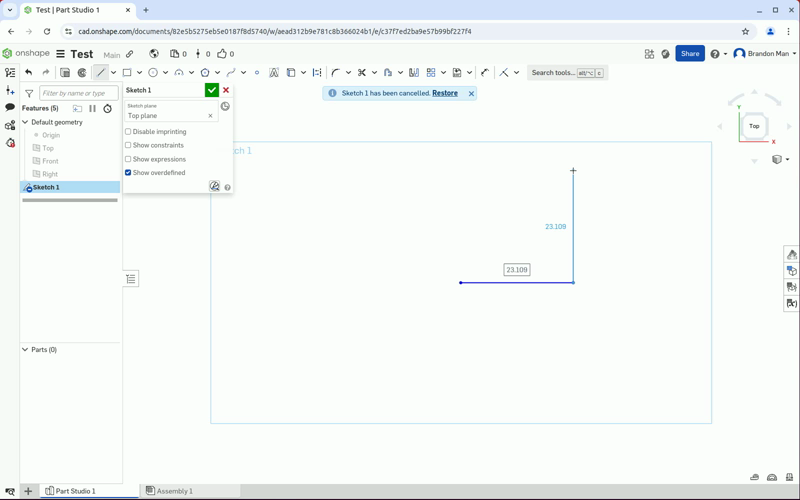
key_up(shift)
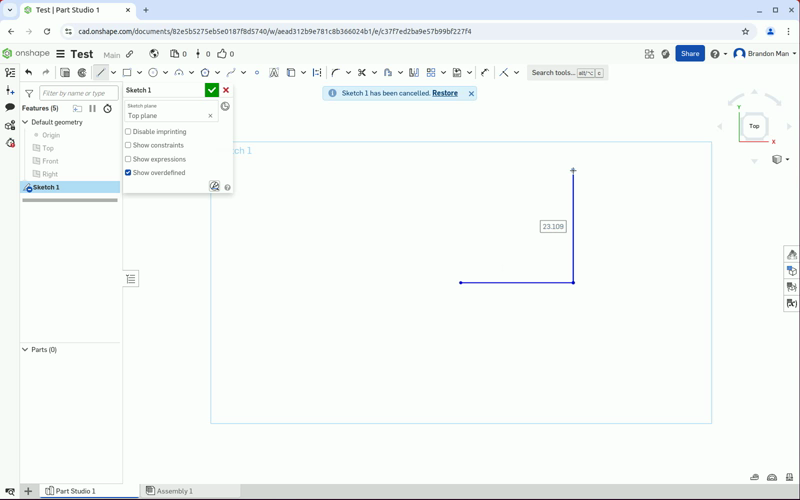
key_down(shift)
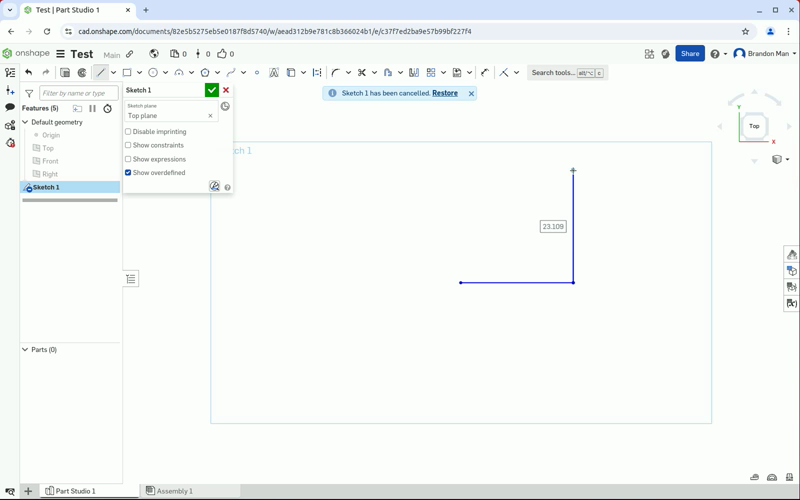
mouse_move(460, 170)
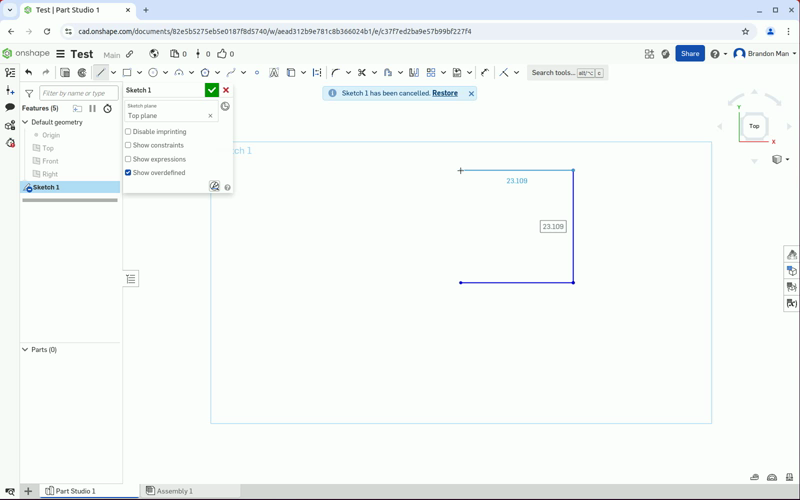
click(460, 170)
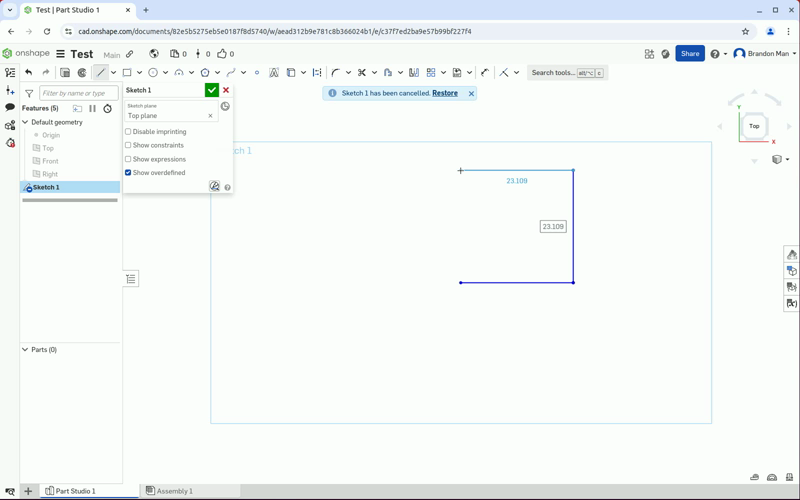
key_up(shift)
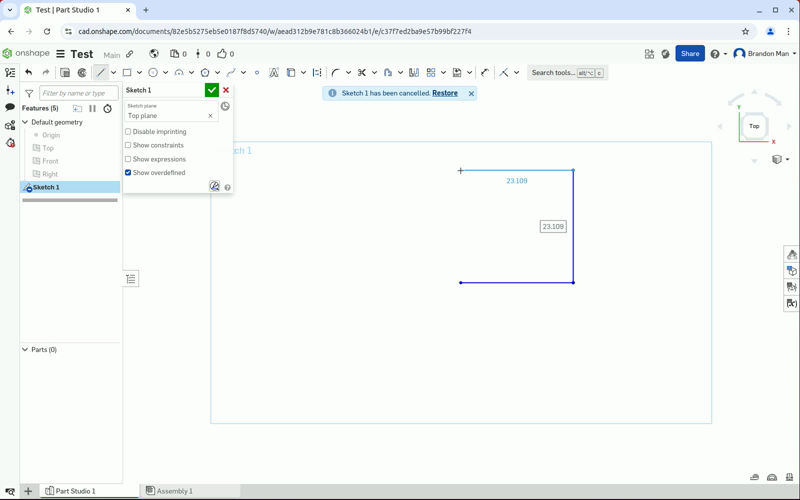
key_down(shift)
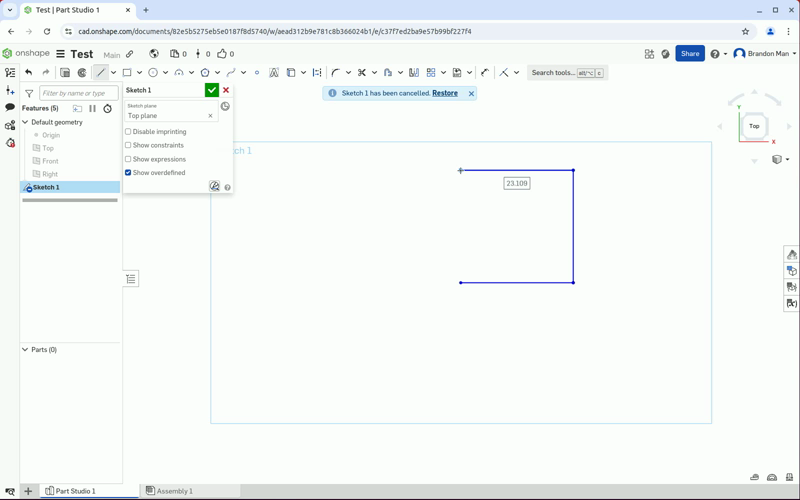
mouse_move(460, 282)
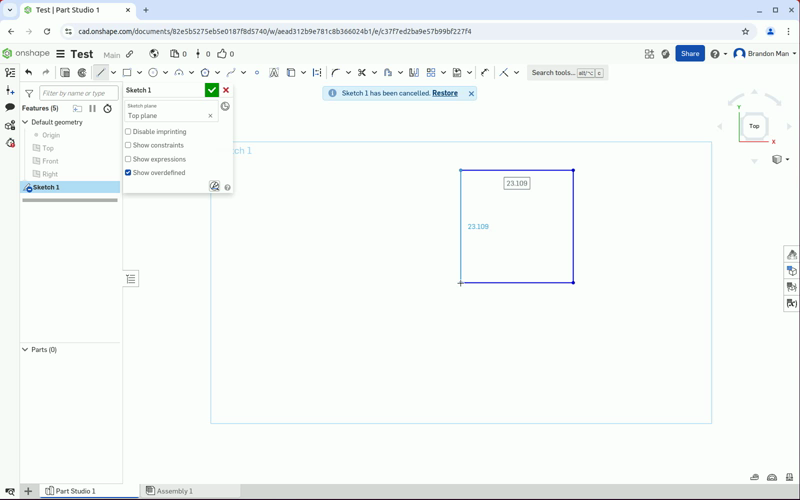
key_up(shift)
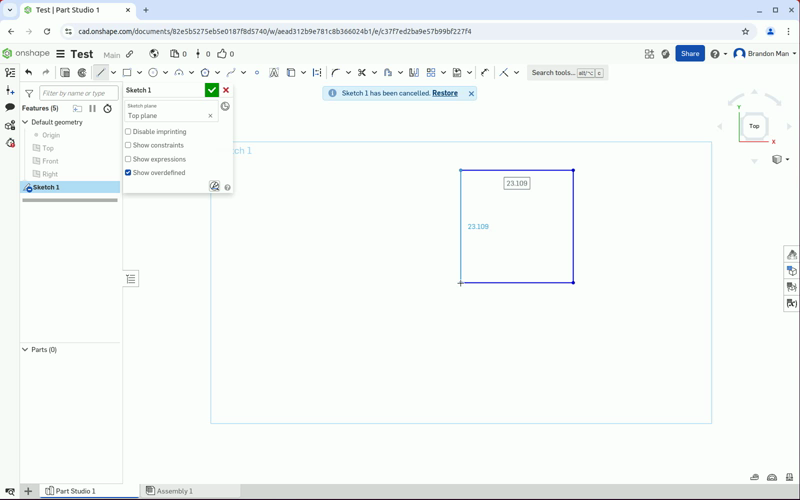
click(460, 282)
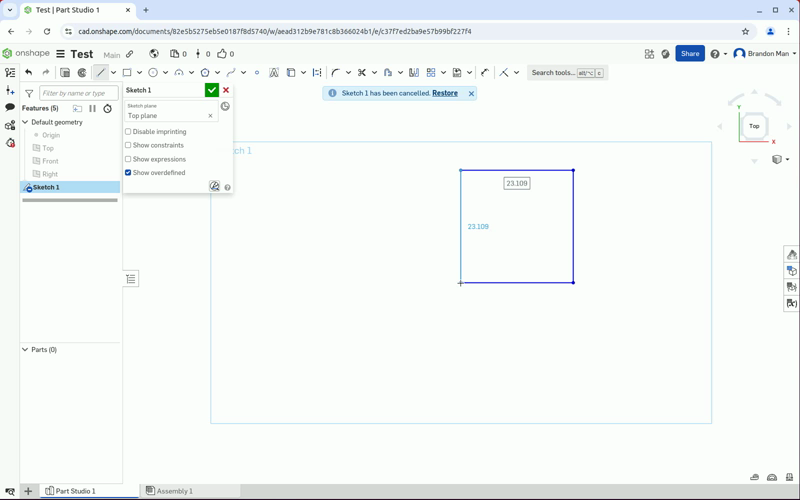
key(esc)
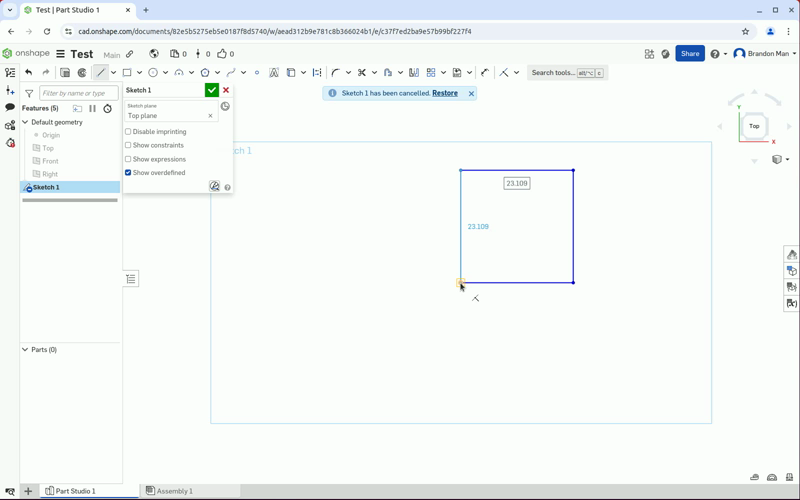
mouse_move(505, 197)
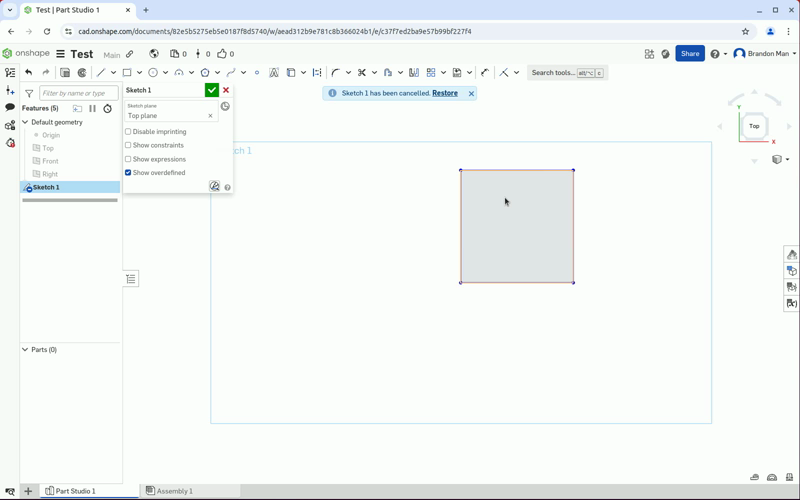
click(505, 197)
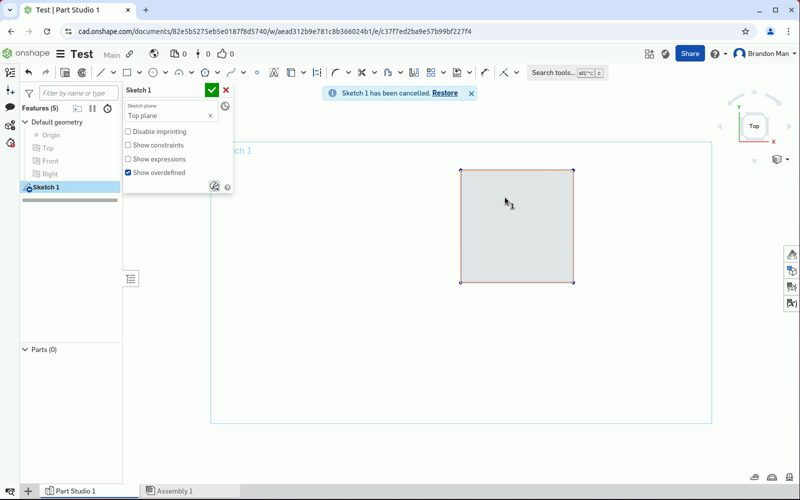
mouse_move(73, 352)
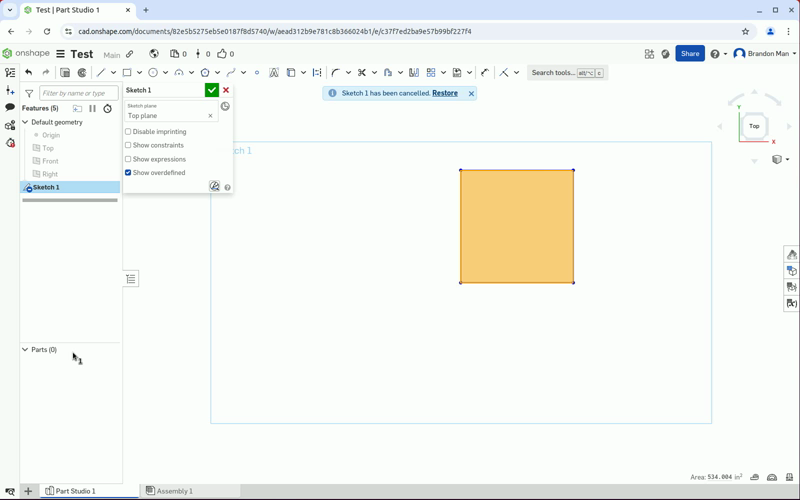
key(shift+y)
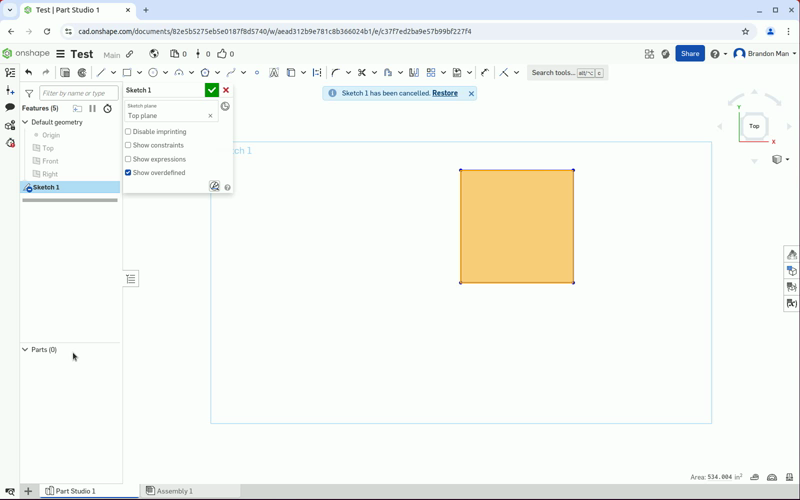
key(shift+e)
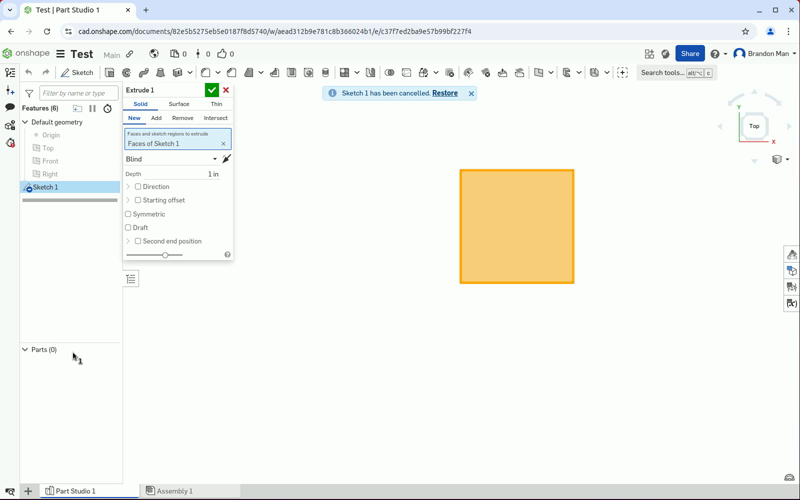
mouse_move(143, 106)
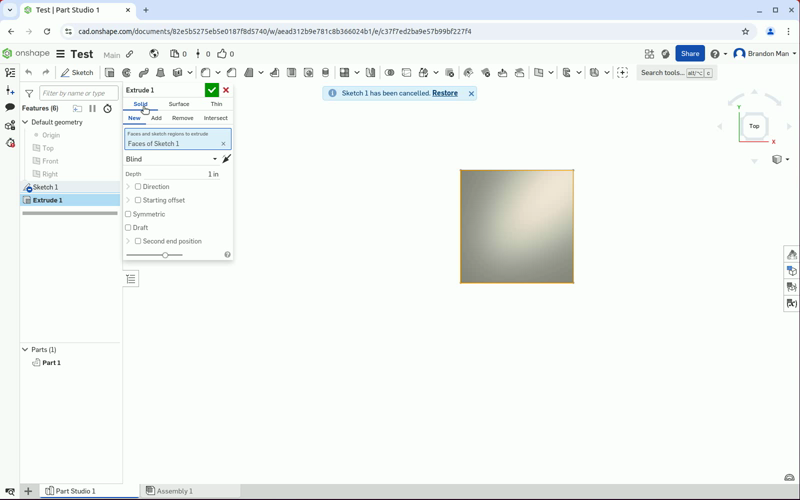
click(143, 106)
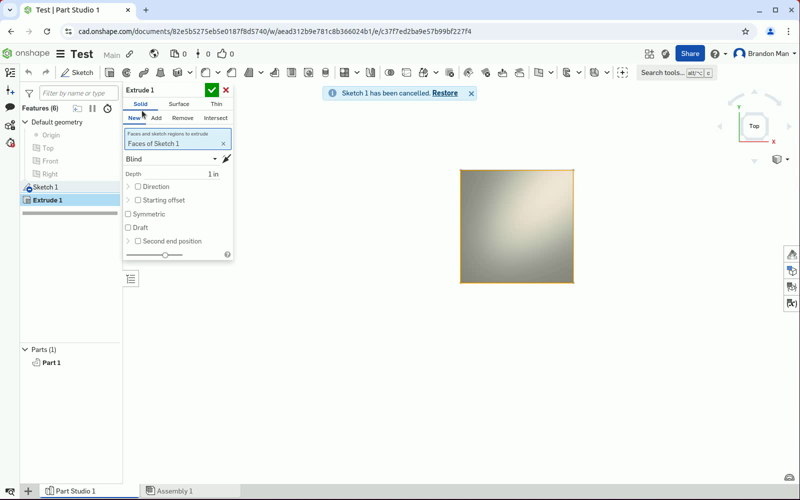
mouse_move(137, 120)
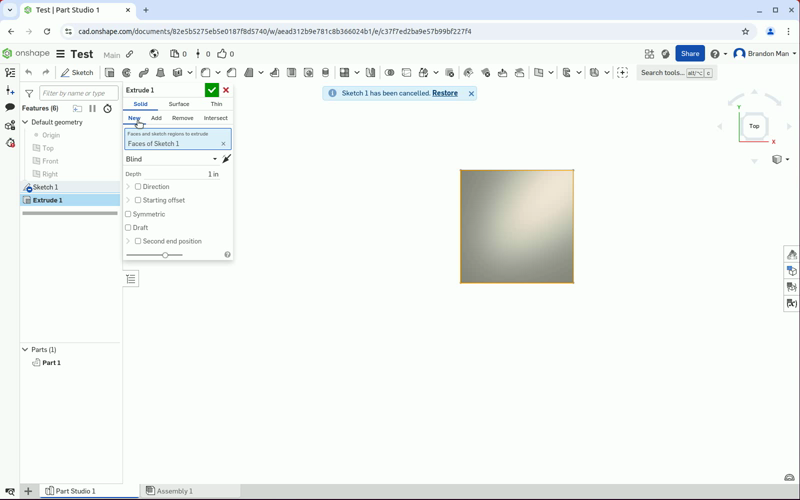
click(137, 120)
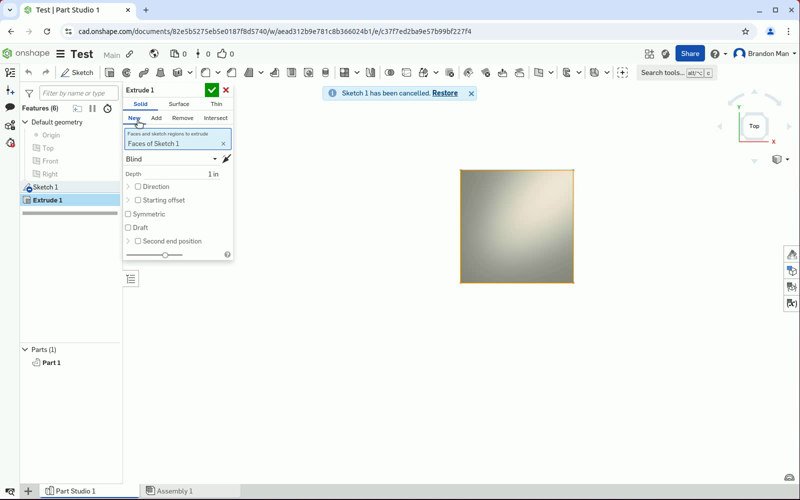
key(tab, 4)
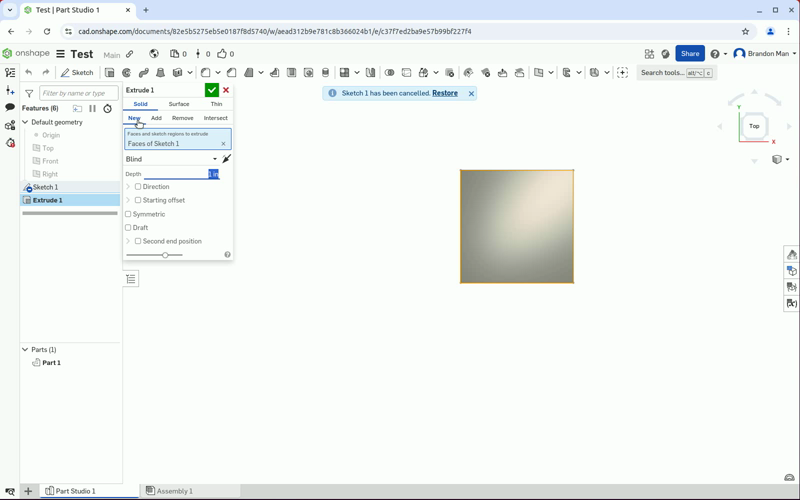
text(0.963)
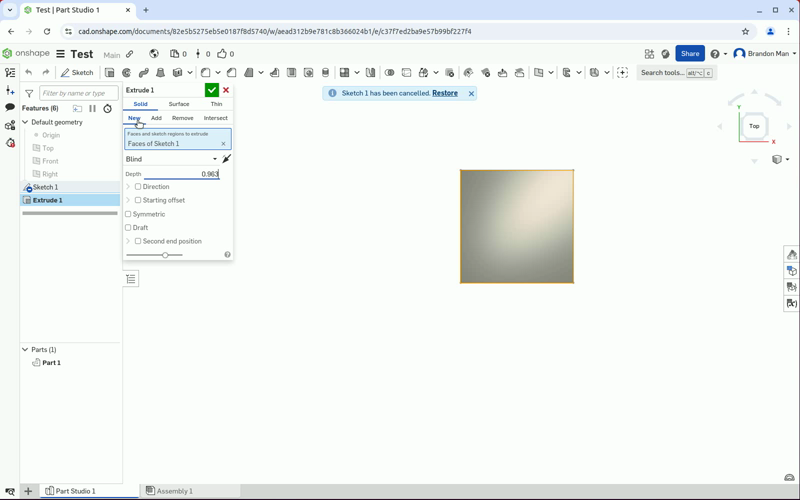
key(enter)
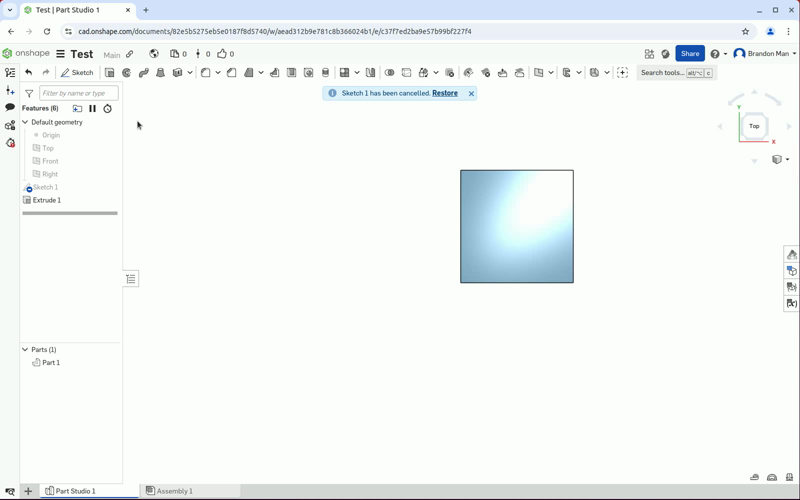
key(shift+h)
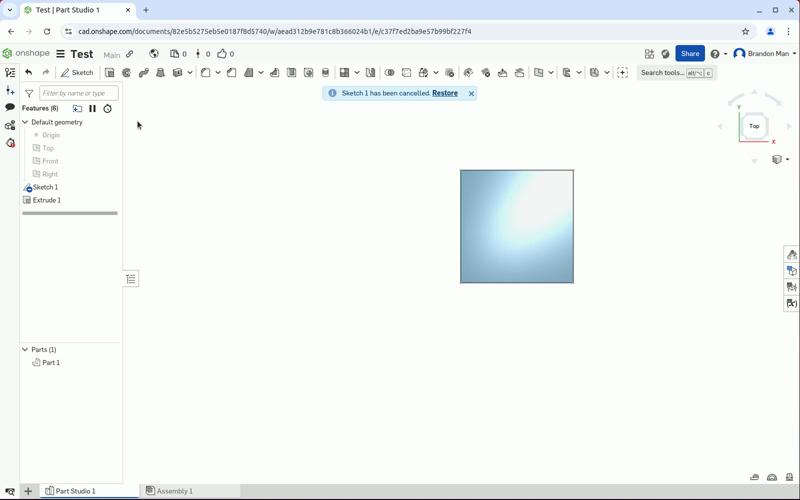
key(shift+h)
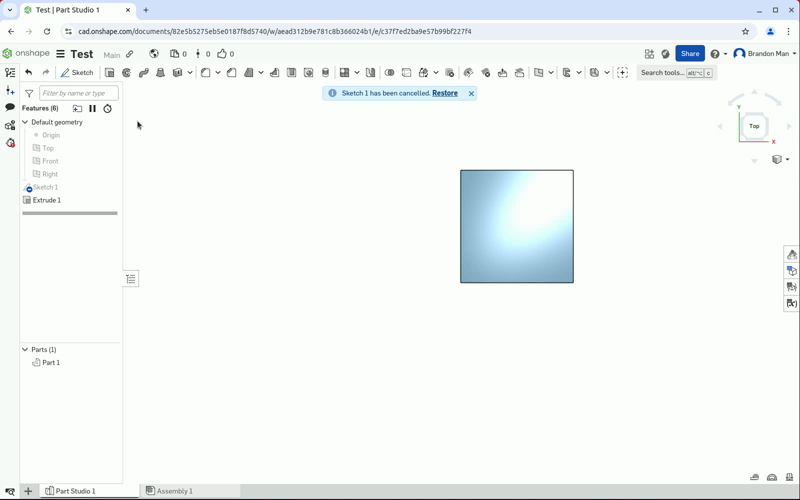
mouse_move(73, 189)
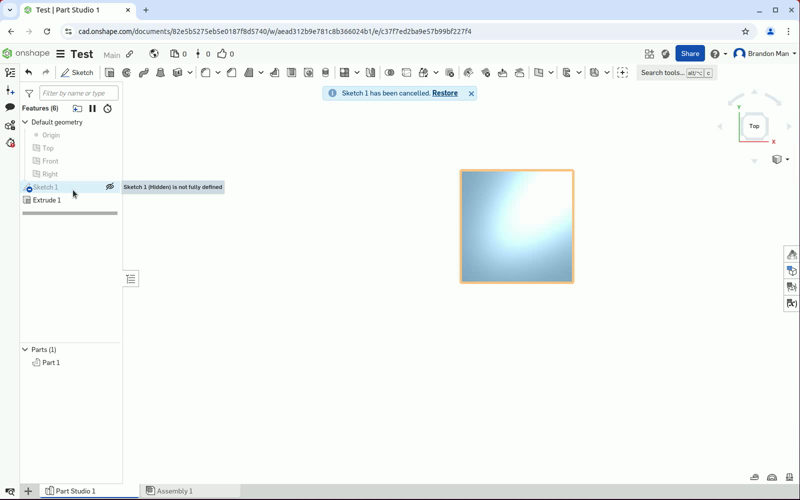
click(73, 189)
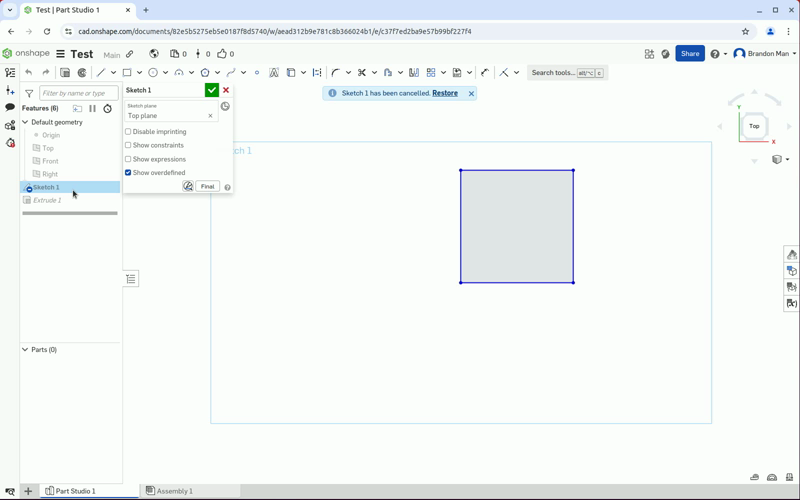
mouse_move(229, 92)
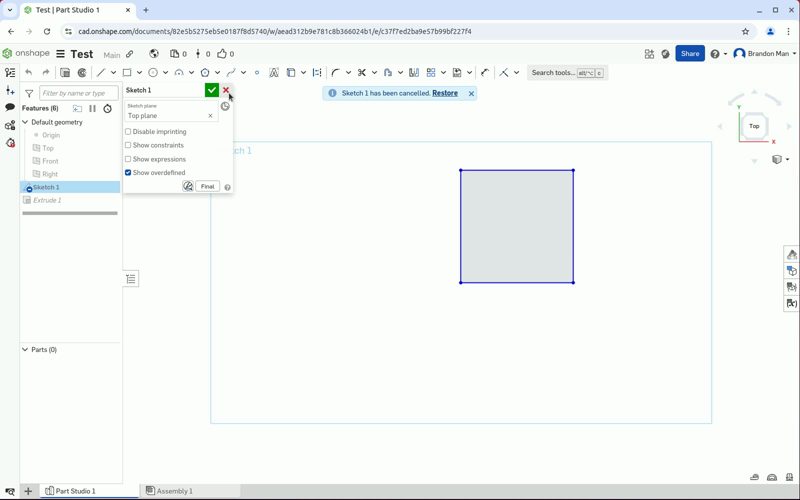
click(229, 92)
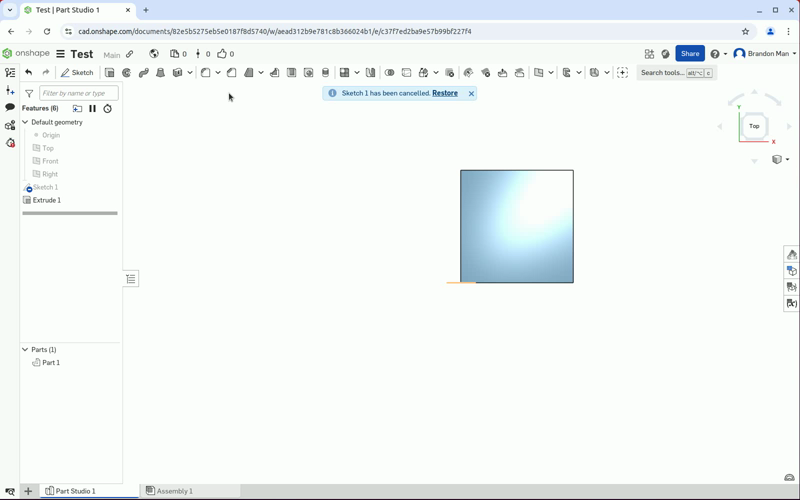
mouse_move(541, 75)
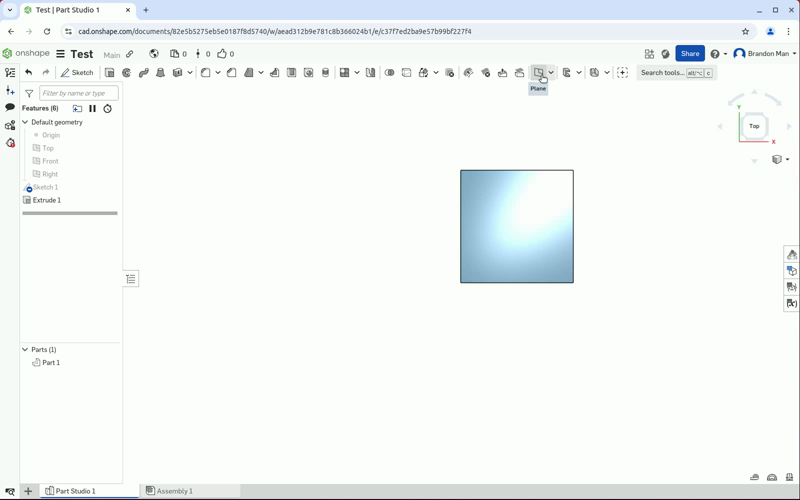
click(541, 75)
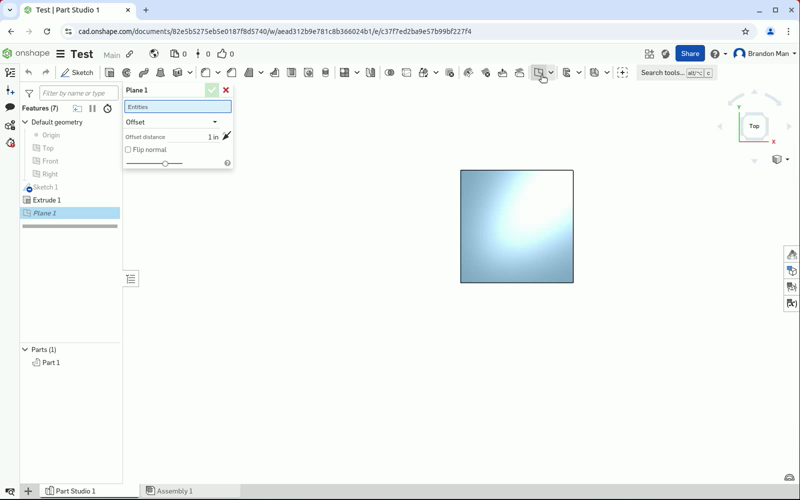
mouse_move(73, 150)
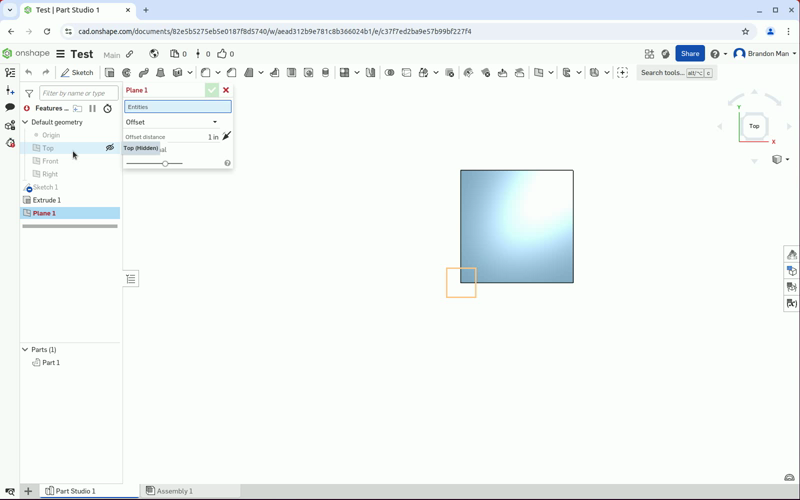
click(73, 150)
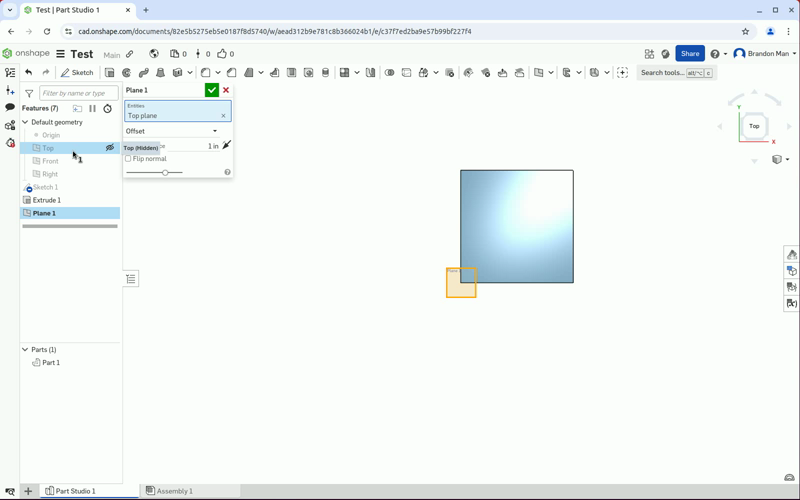
key(tab, 2)
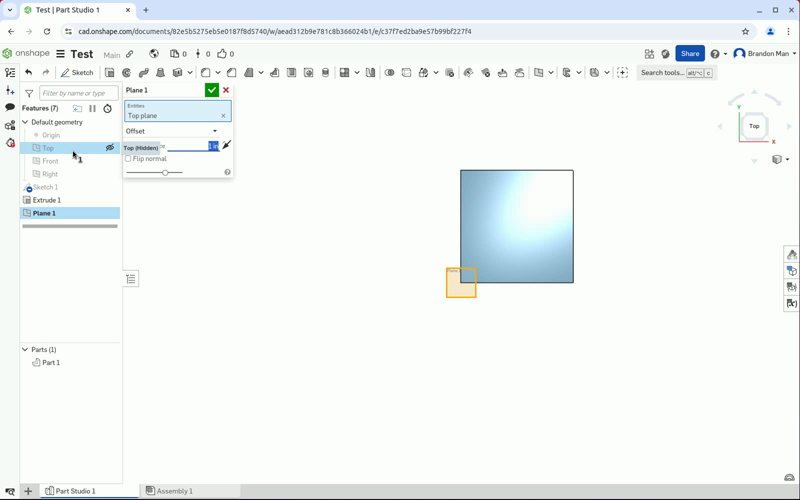
text(0.955)
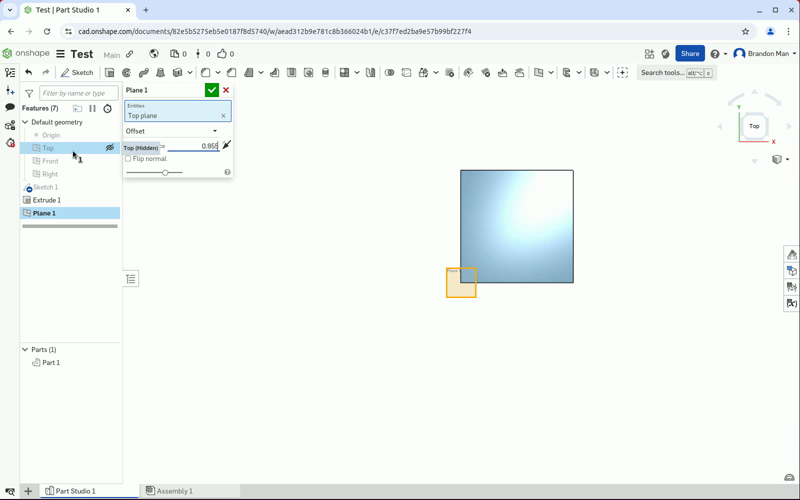
key(enter, 2)
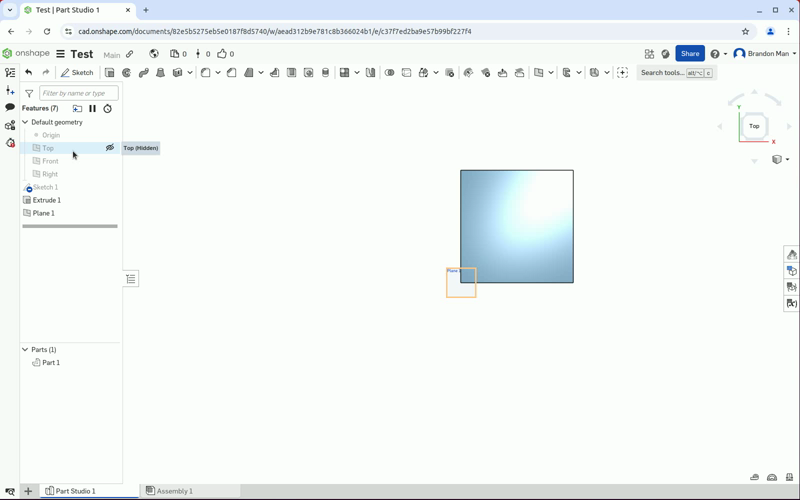
key(shift+s)
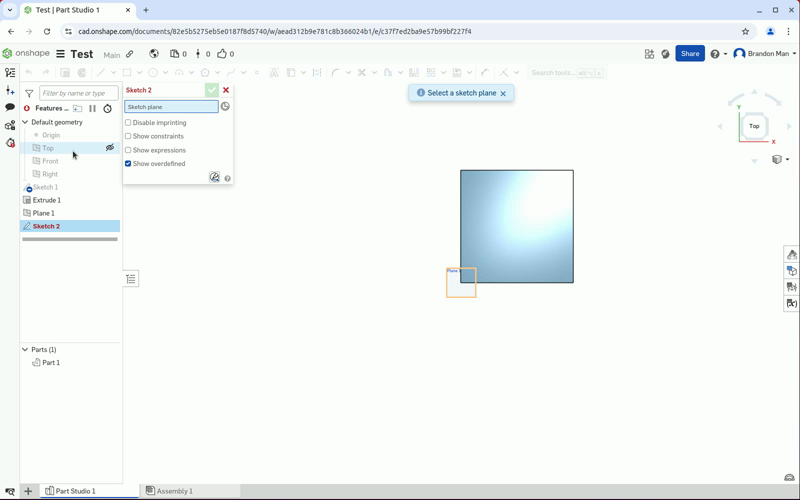
mouse_move(73, 215)
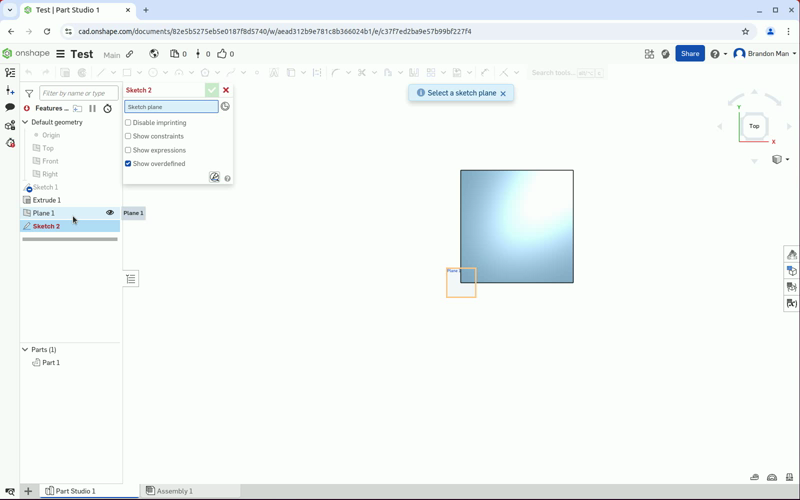
click(73, 215)
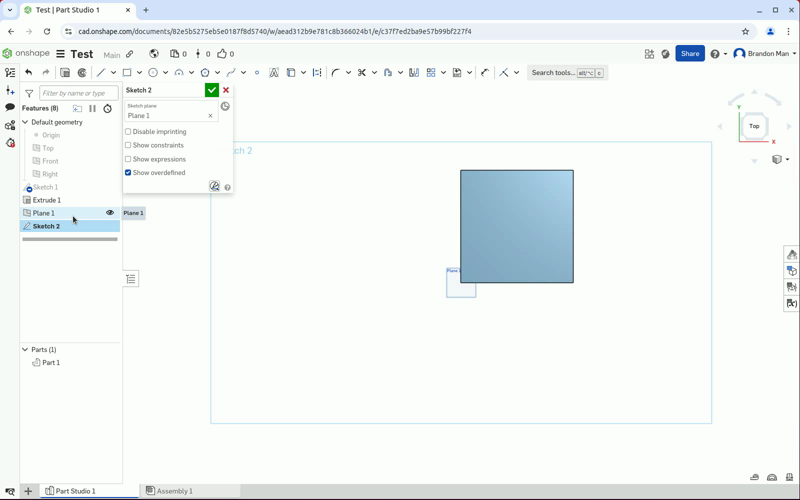
mouse_move(73, 352)
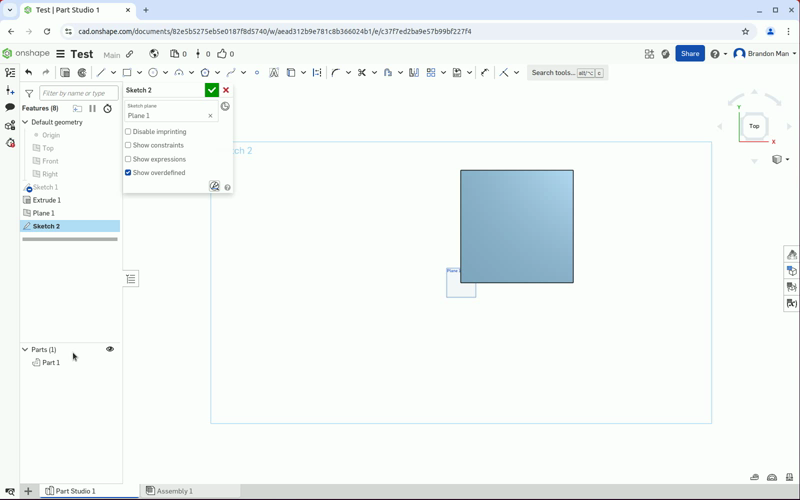
key(y)
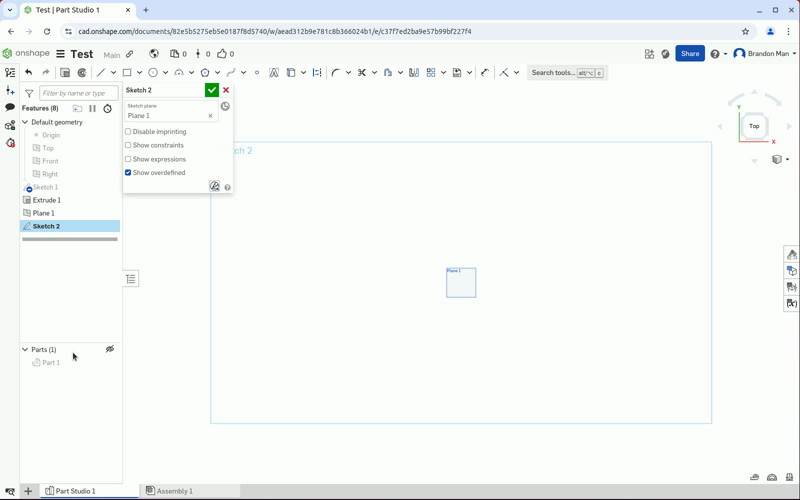
key(c)
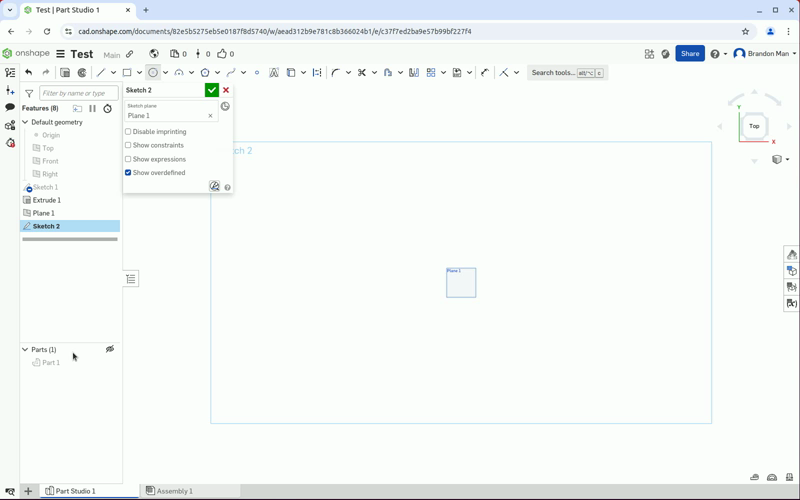
key_down(shift)
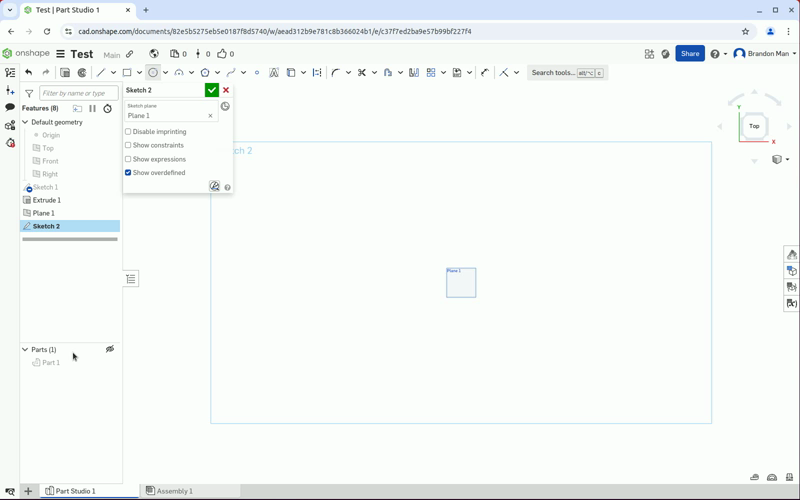
mouse_move(517, 226)
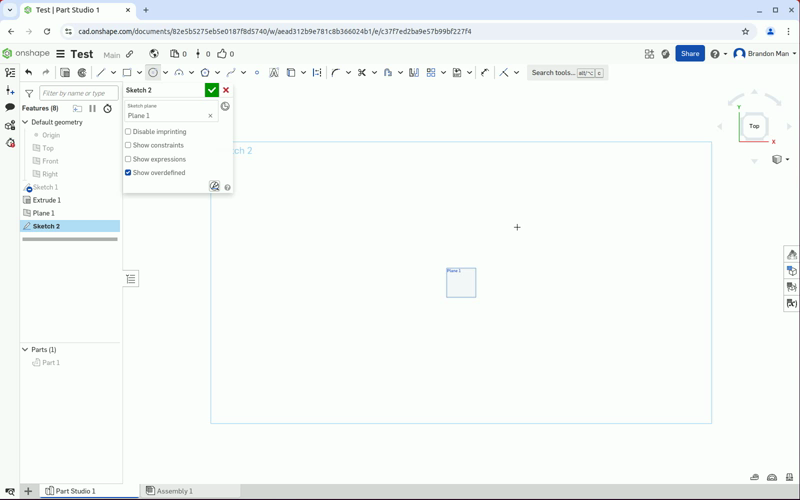
click(517, 226)
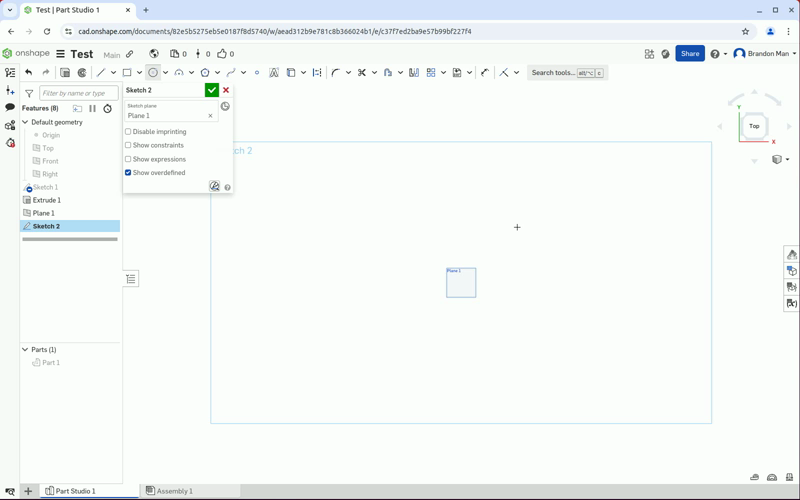
key_up(shift)
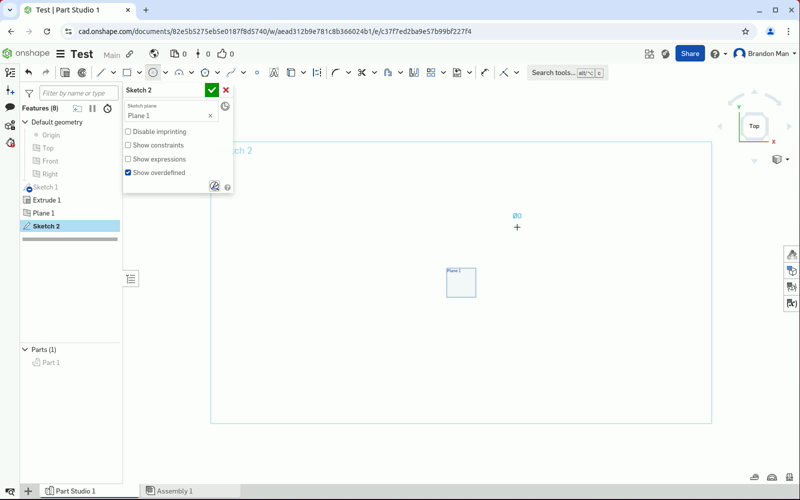
mouse_move(565, 226)
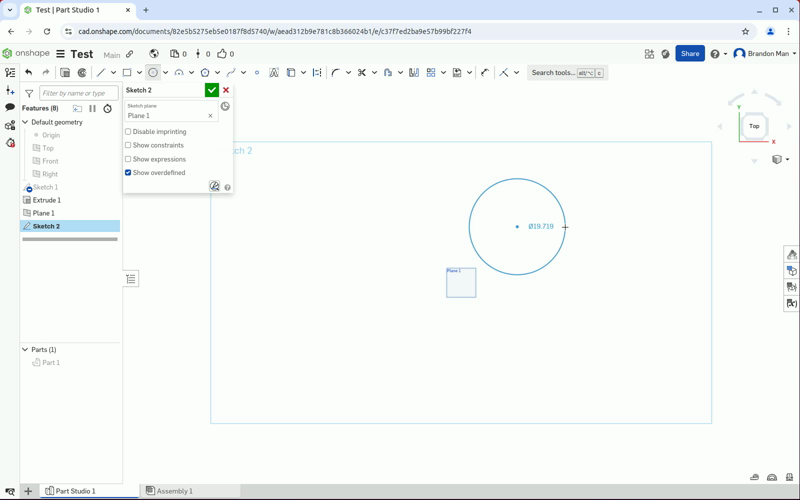
click(565, 226)
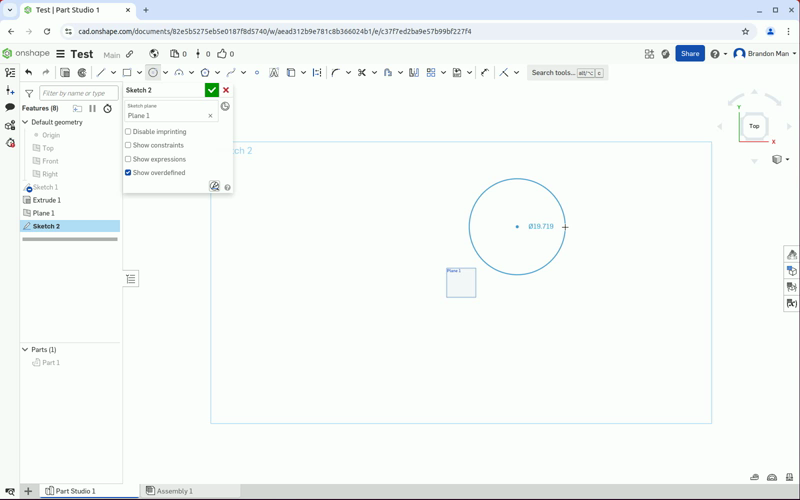
key(esc)
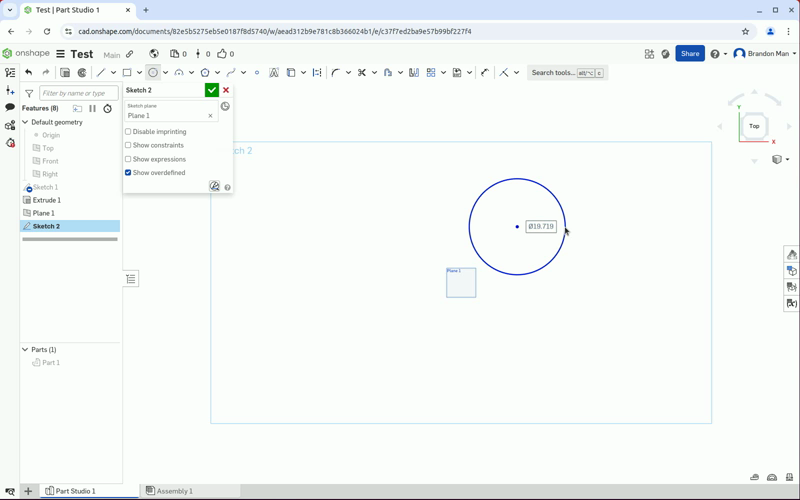
mouse_move(501, 227)
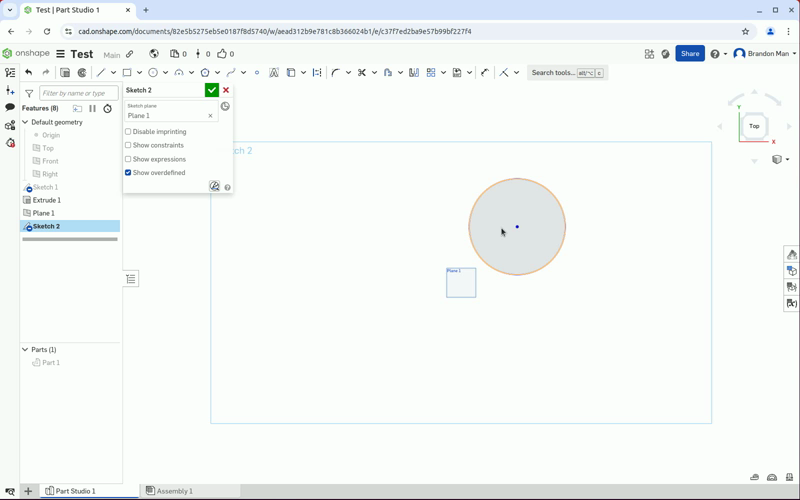
click(501, 227)
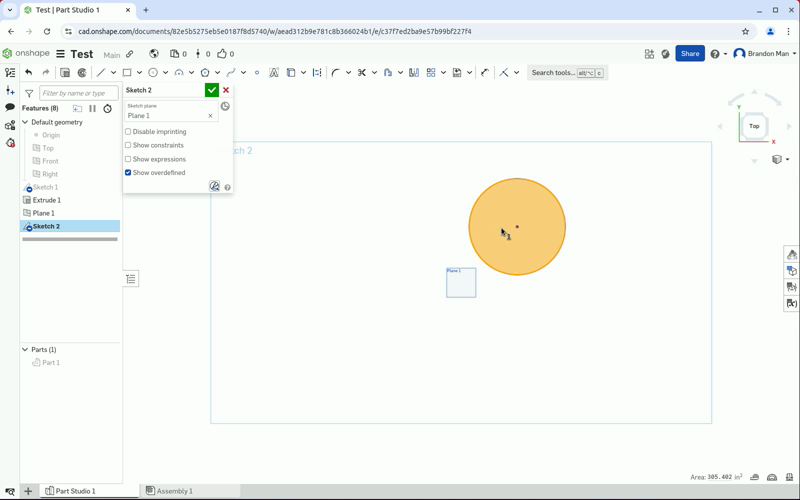
mouse_move(73, 352)
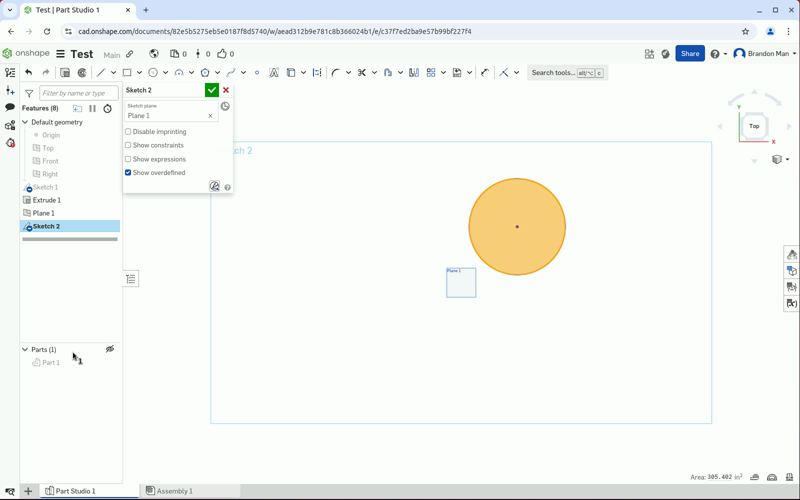
key(shift+y)
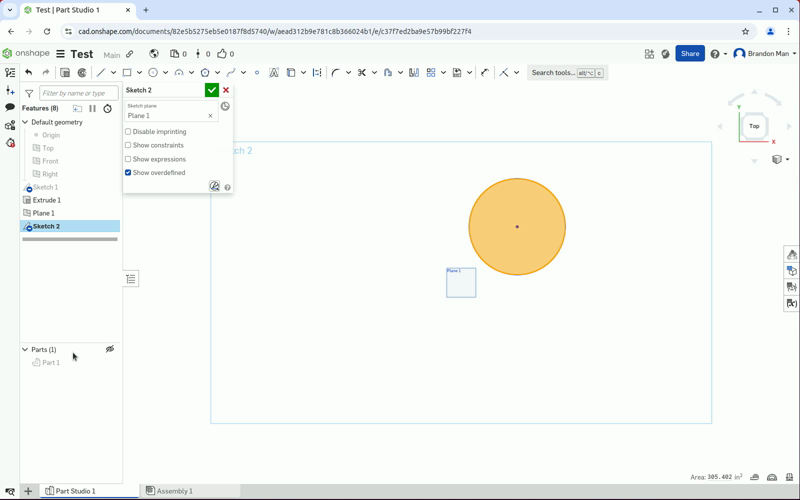
key(shift+e)
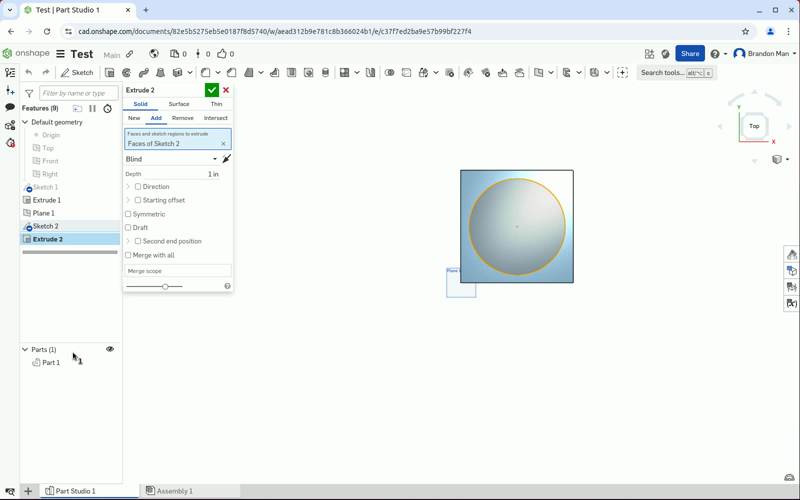
mouse_move(143, 106)
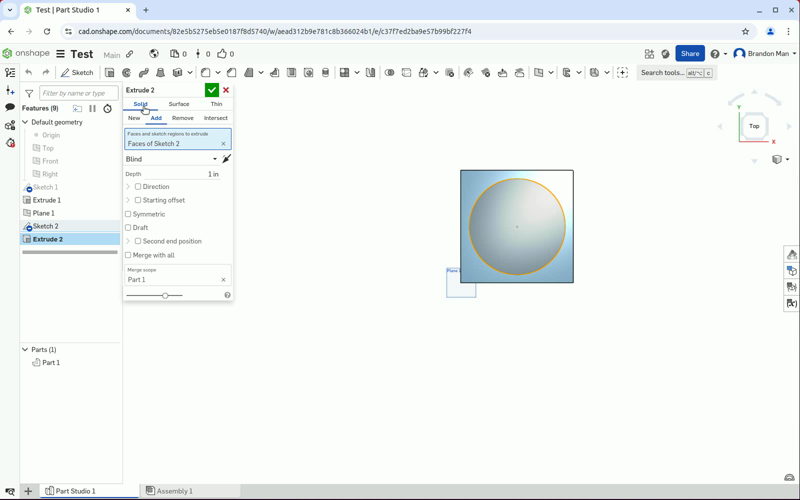
click(143, 106)
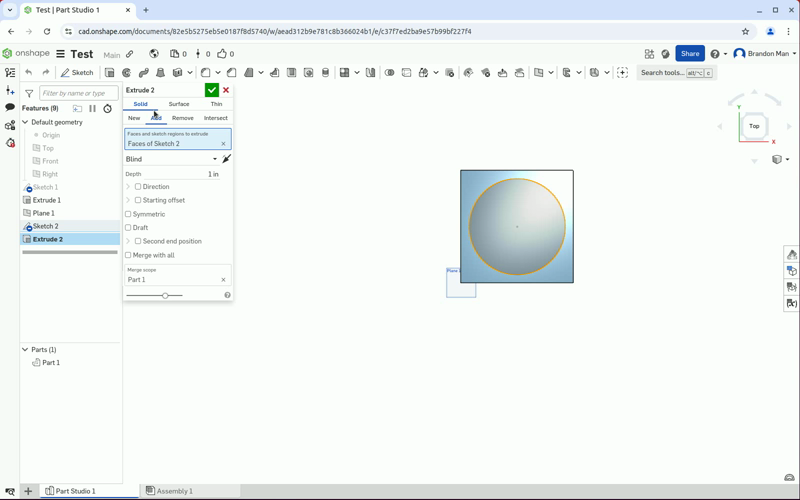
mouse_move(186, 120)
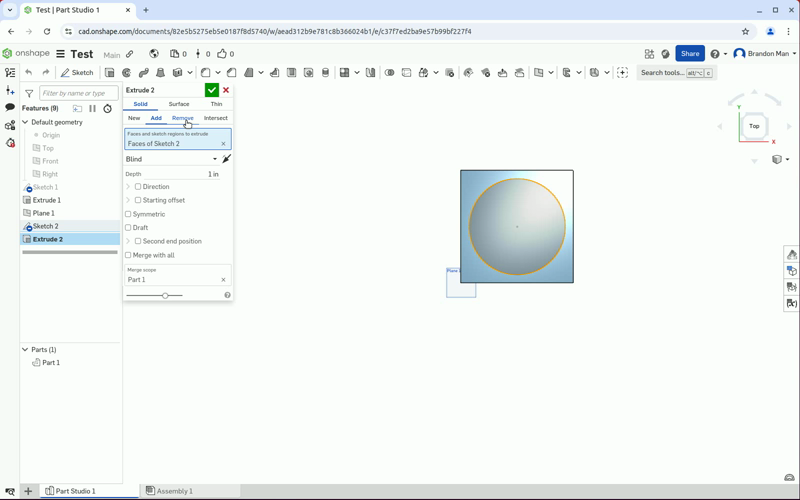
click(186, 120)
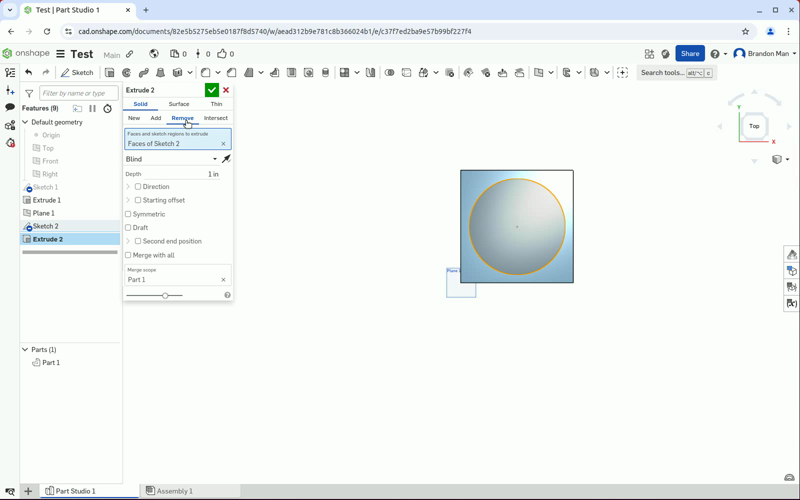
key(tab, 4)
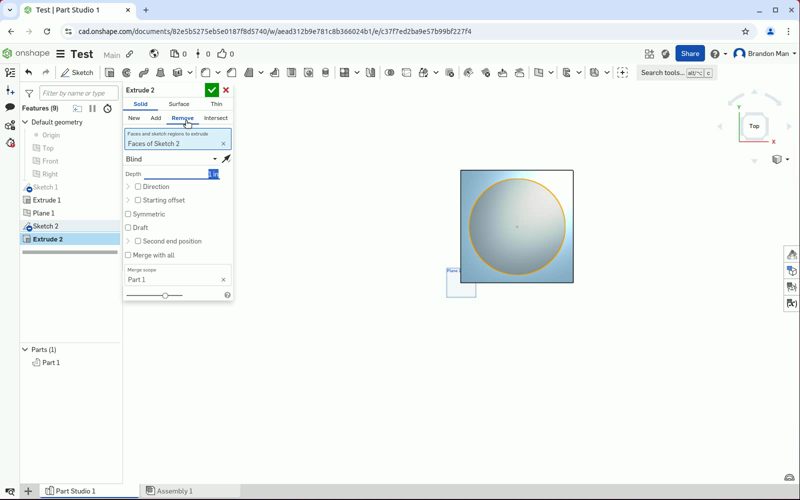
text(0.241)
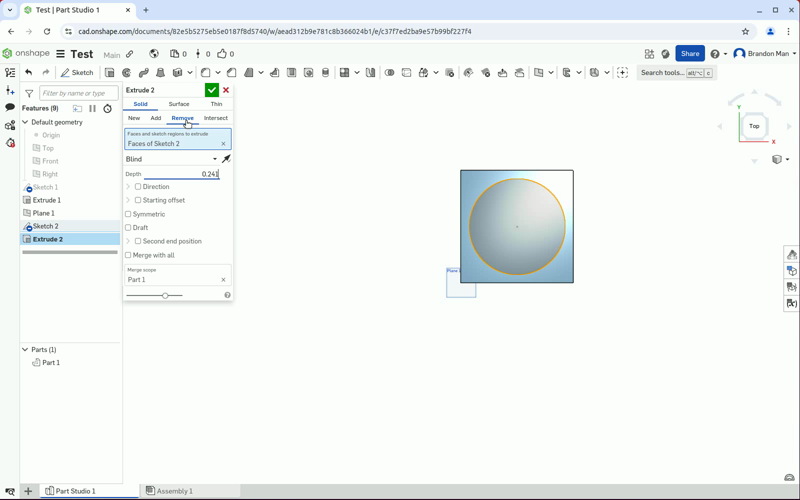
key(tab, 6)
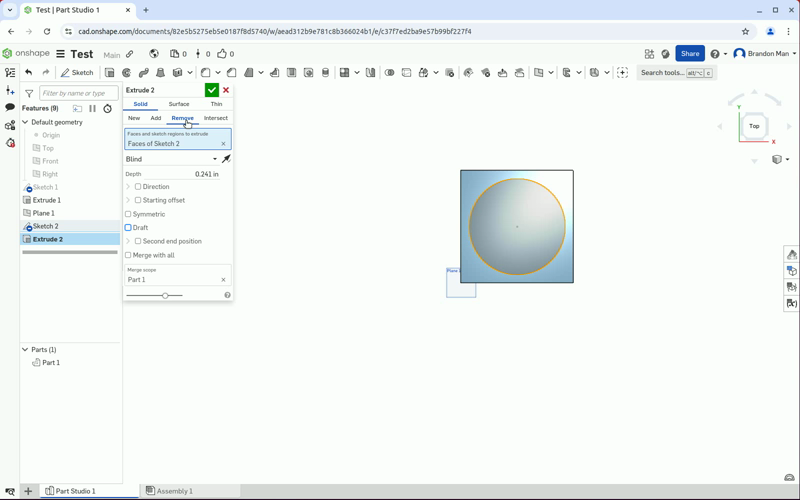
key(space)
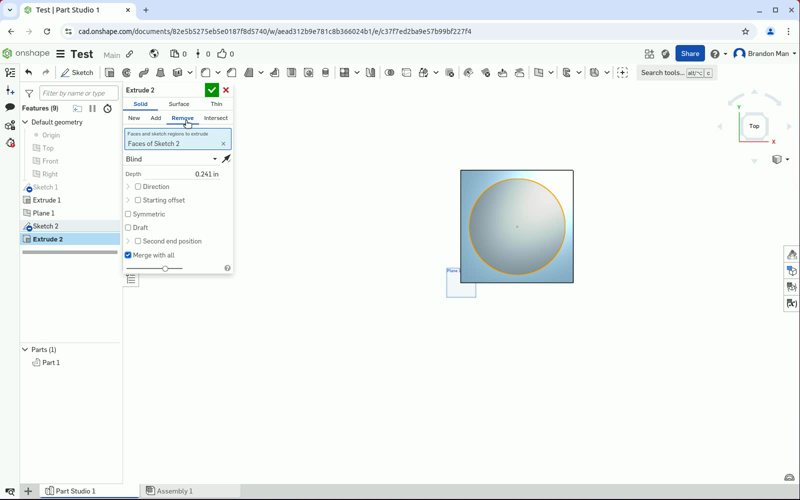
key(enter)
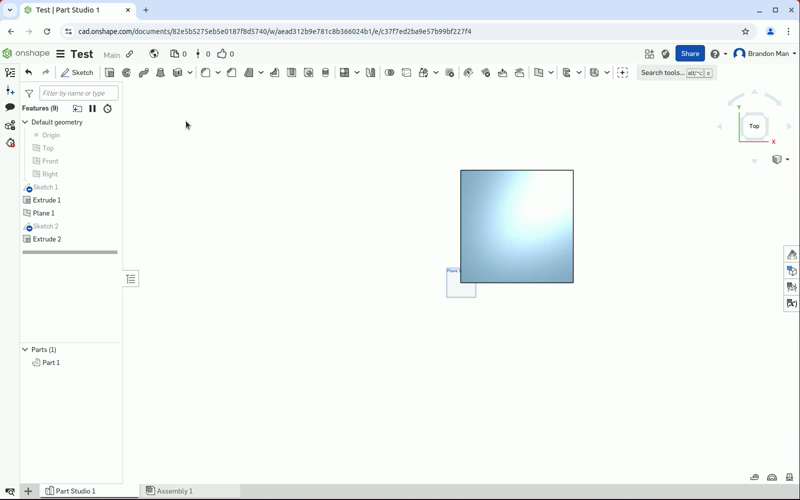
key(shift+h)
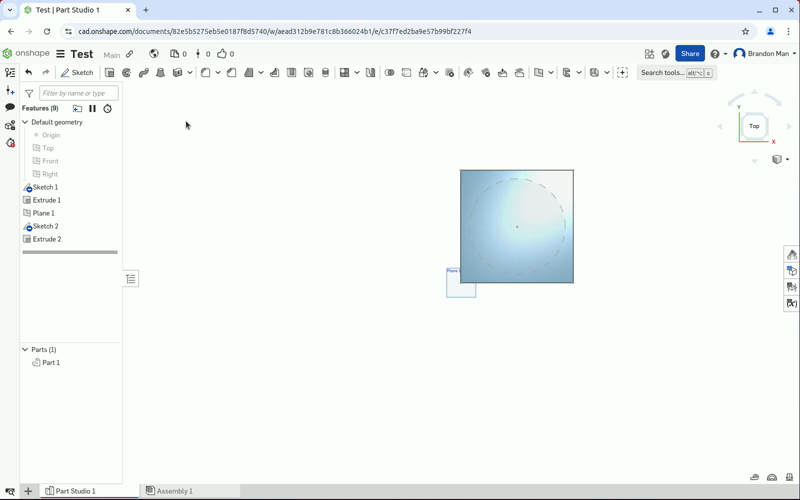
key(shift+h)
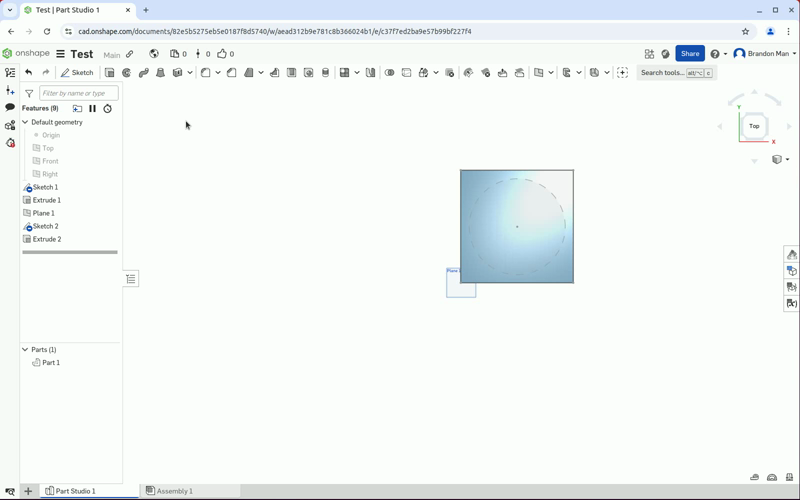
key(shift+7)
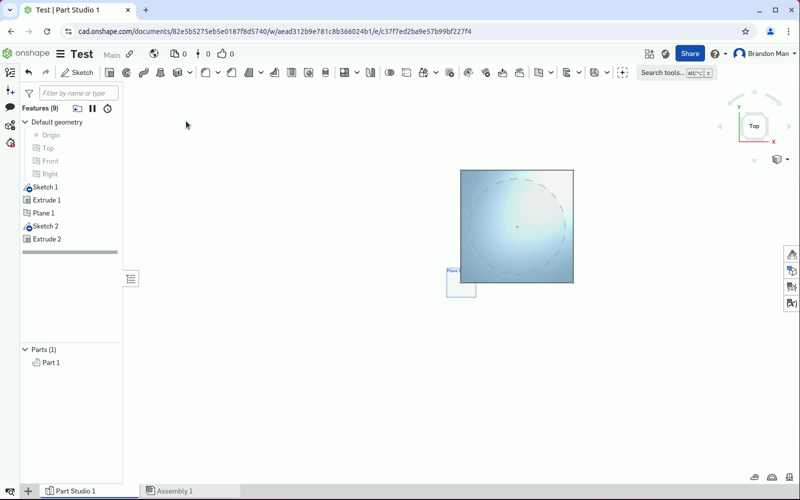
key(up, 3)
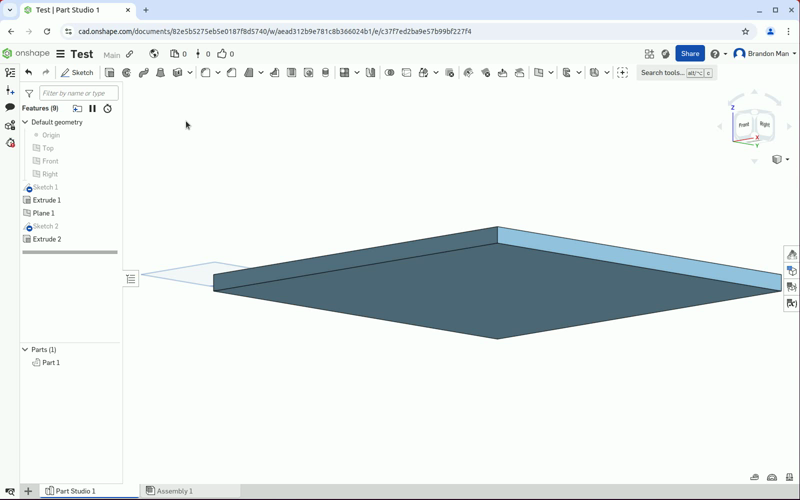
key(left, 3)
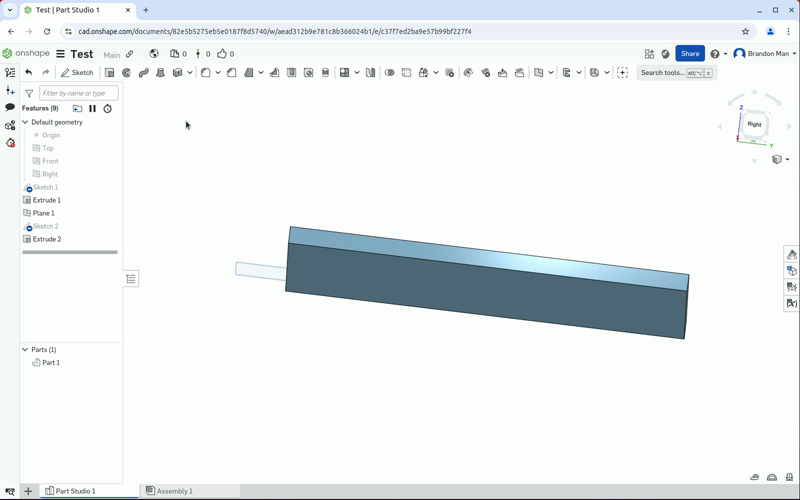
key(right, 3)
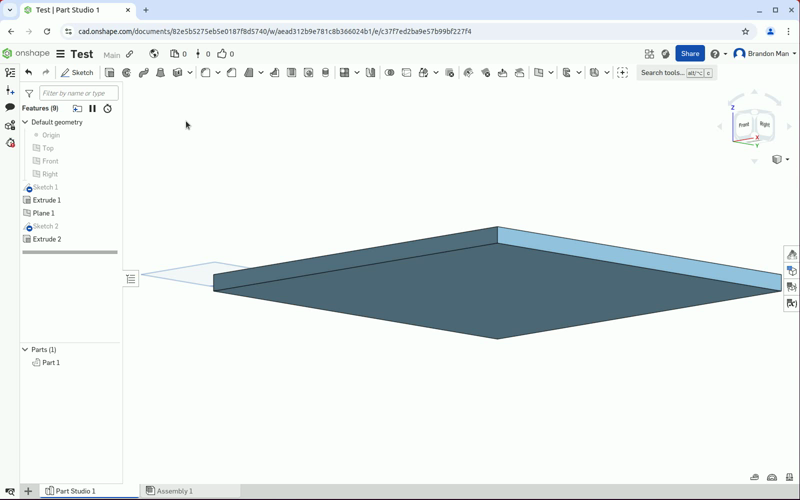
key(down, 3)
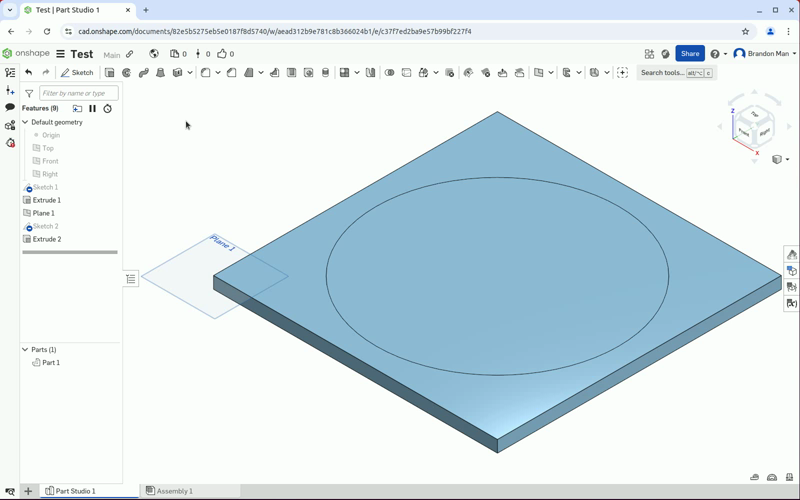
mouse_move(73, 189)
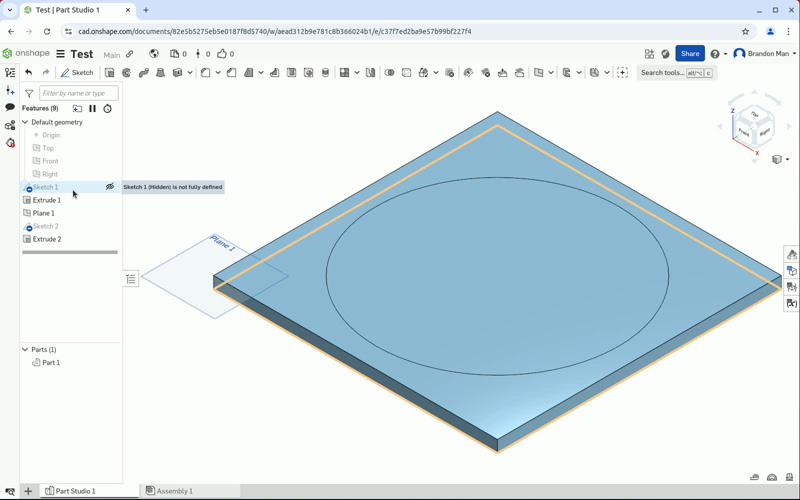
click(73, 189)